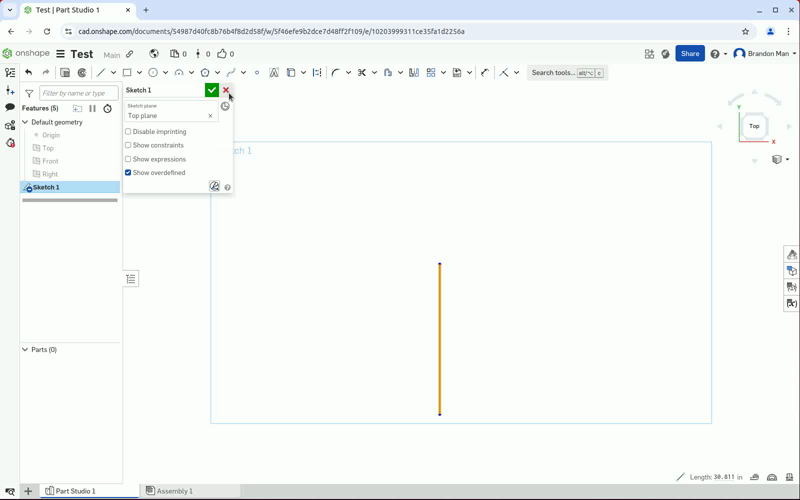
key(shift+h)
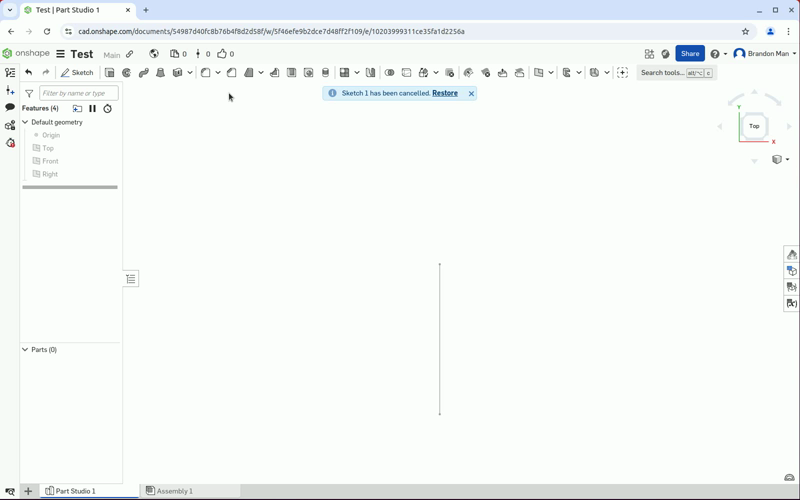
mouse_move(73, 352)
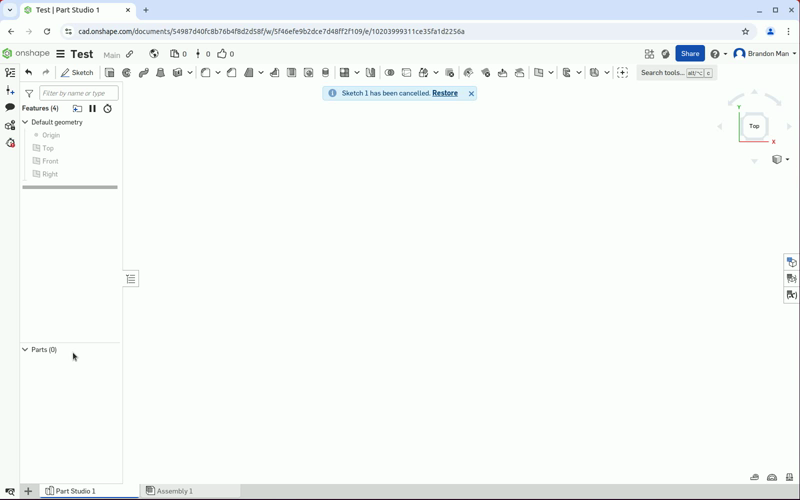
key(y)
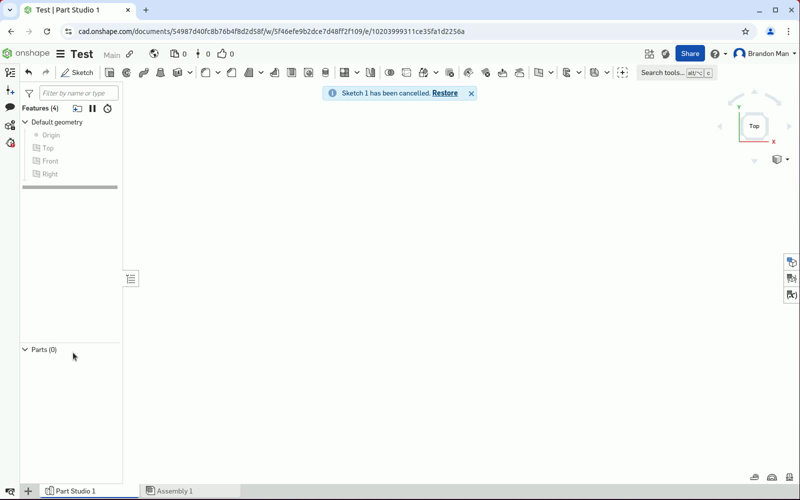
key(shift+p)
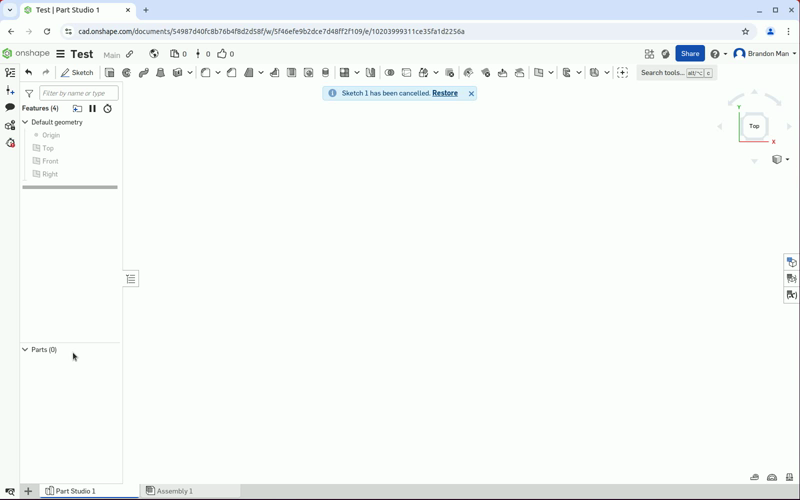
key(space)
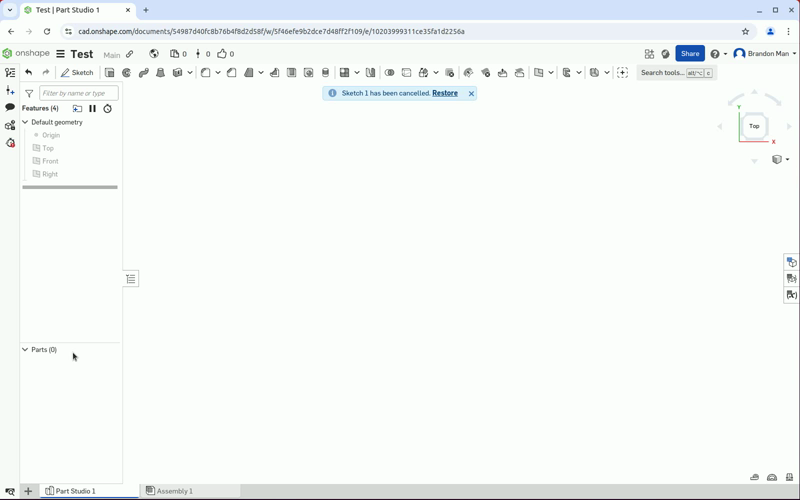
key_down(shift)
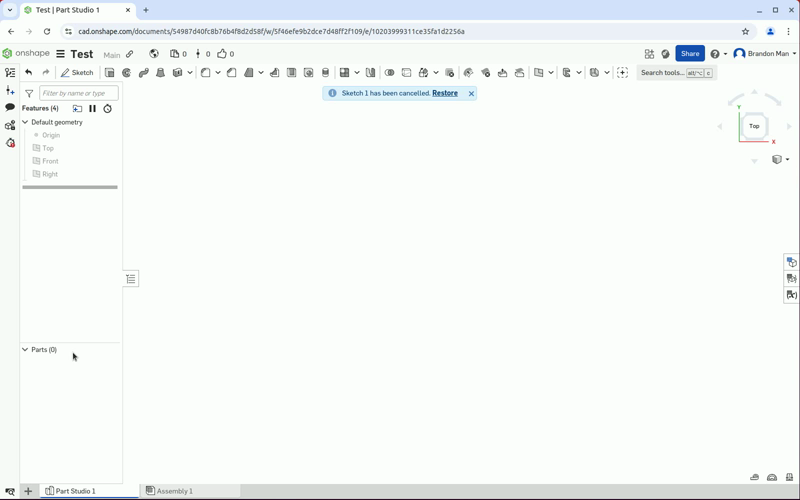
key(up)
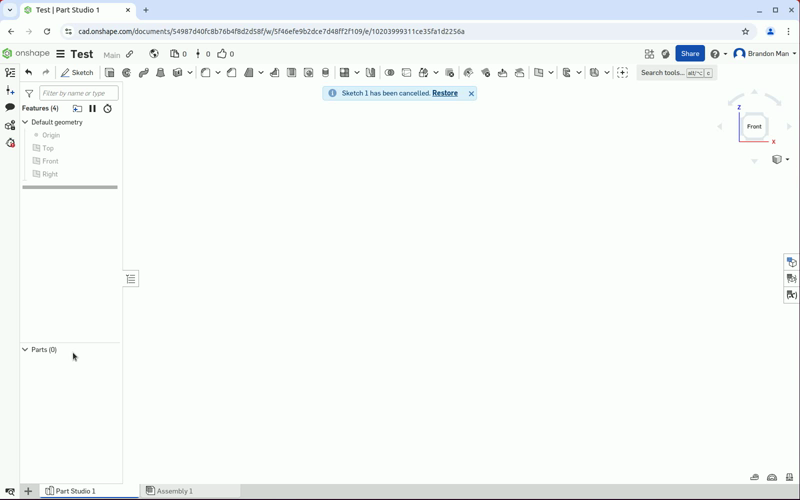
key_up(shift)
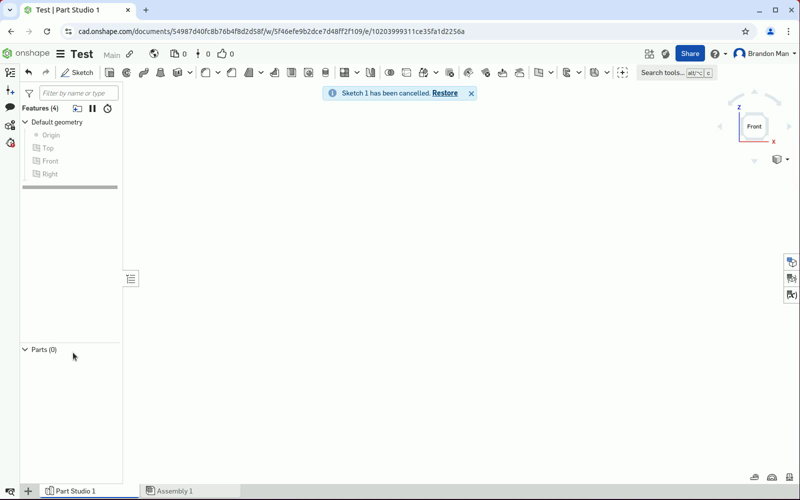
key(space)
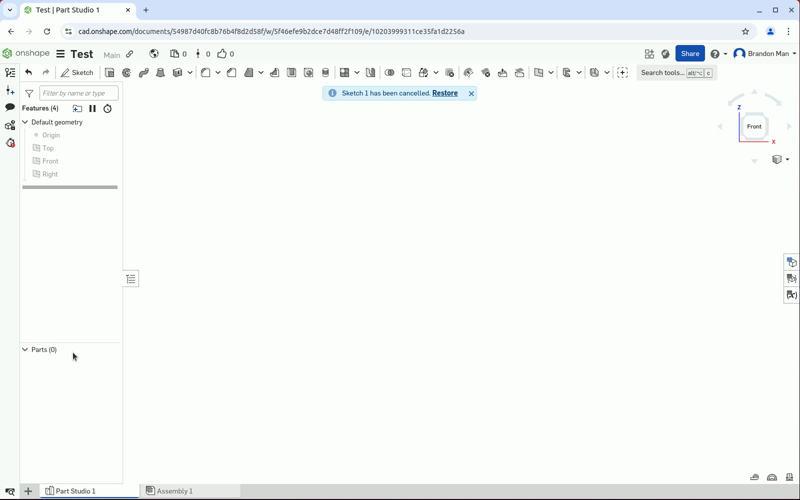
key_down(shift)
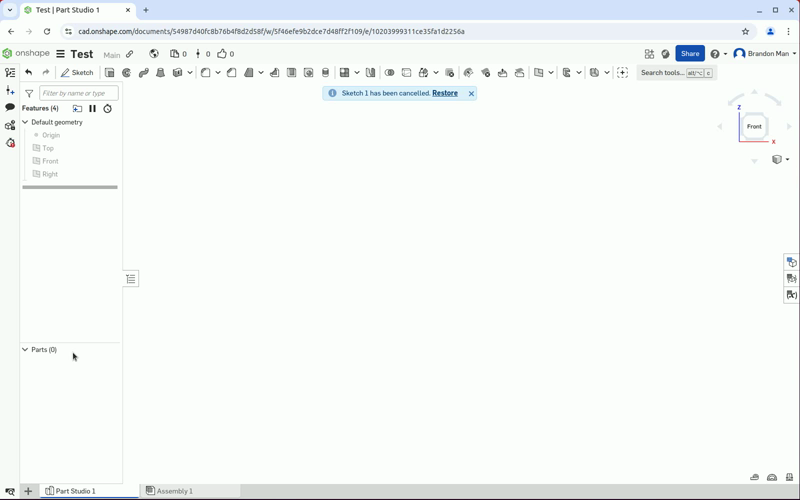
key(left)
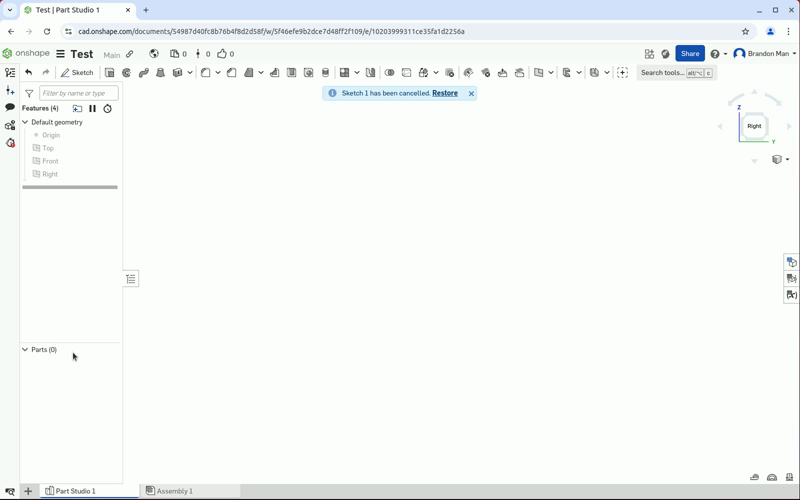
key_up(shift)
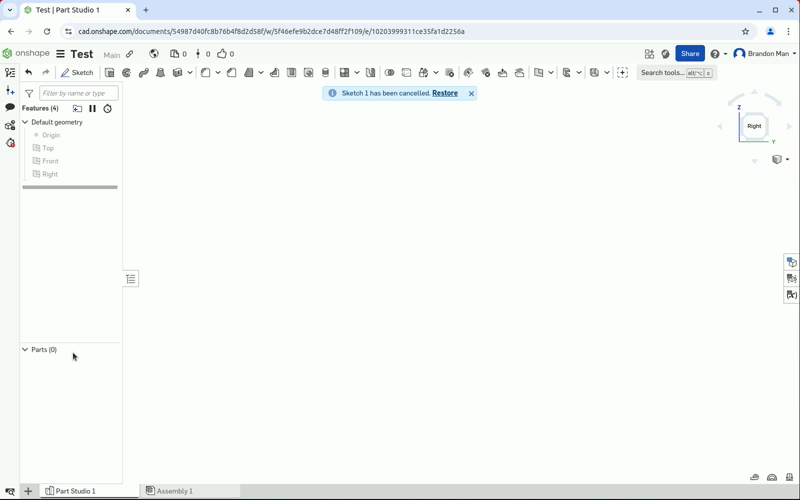
mouse_move(73, 352)
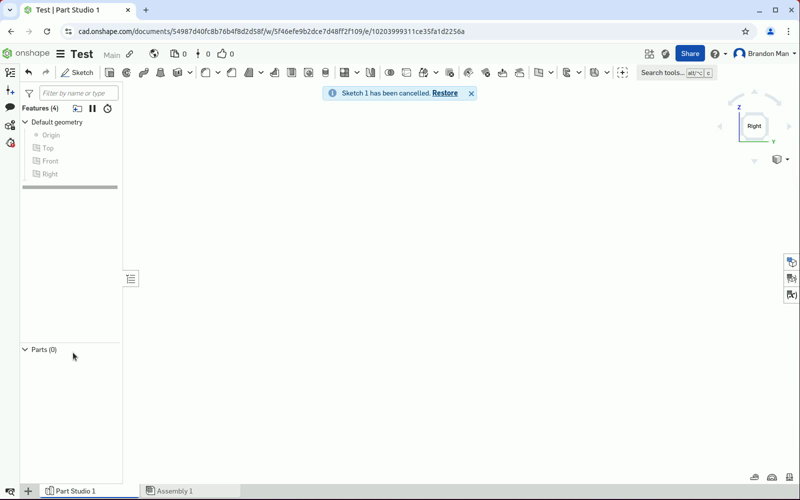
key(shift+y)
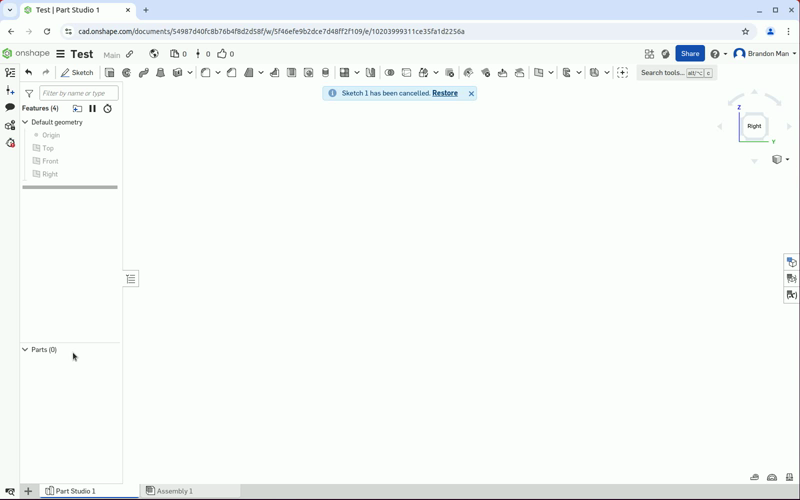
key(shift+s)
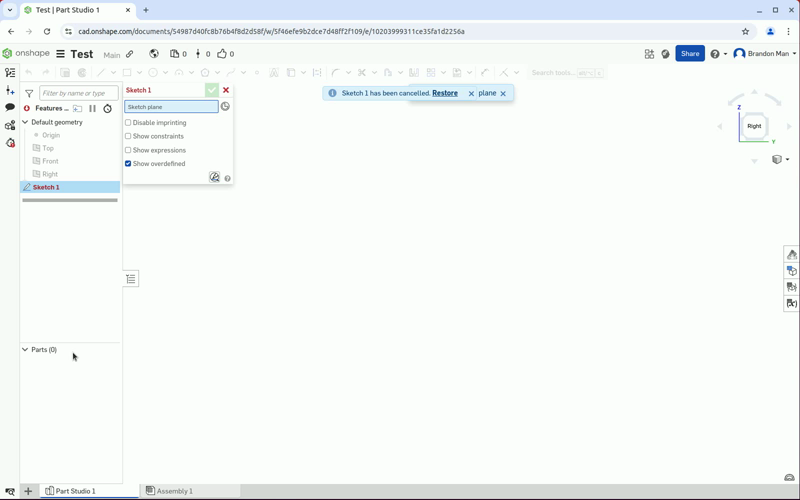
mouse_move(73, 176)
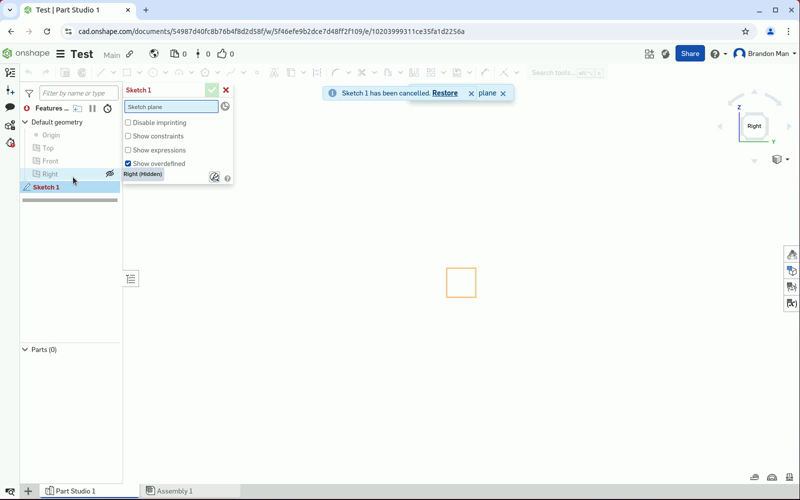
click(73, 176)
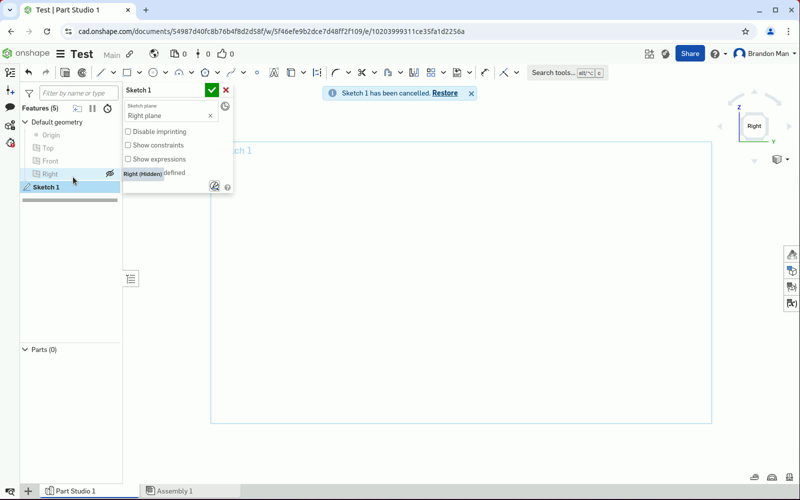
mouse_move(73, 352)
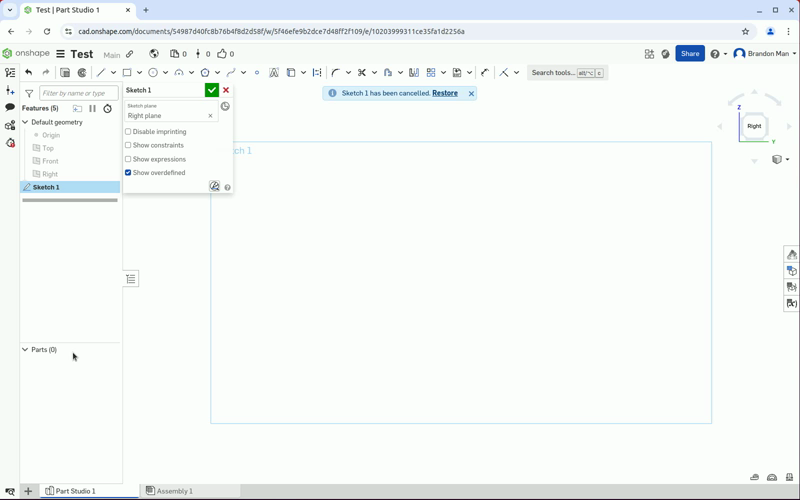
key(y)
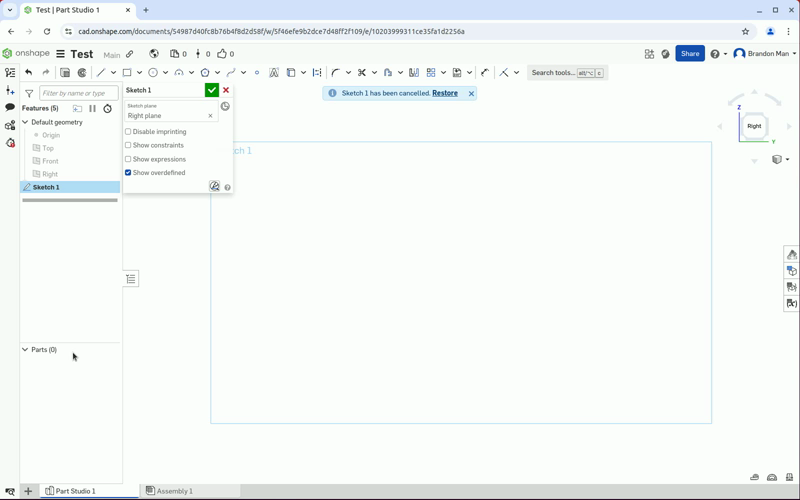
key(l)
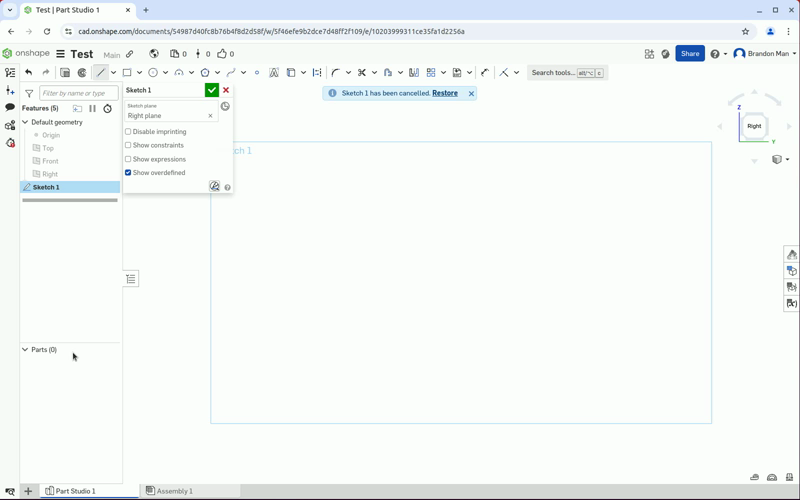
key_down(shift)
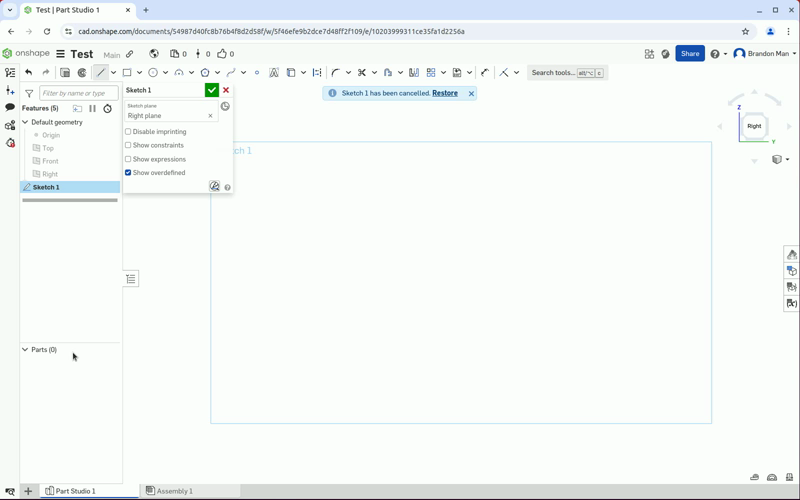
mouse_move(507, 245)
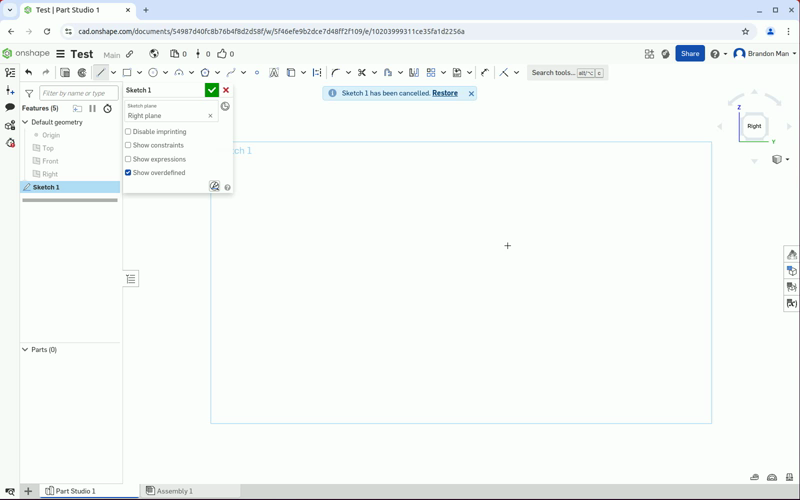
click(507, 245)
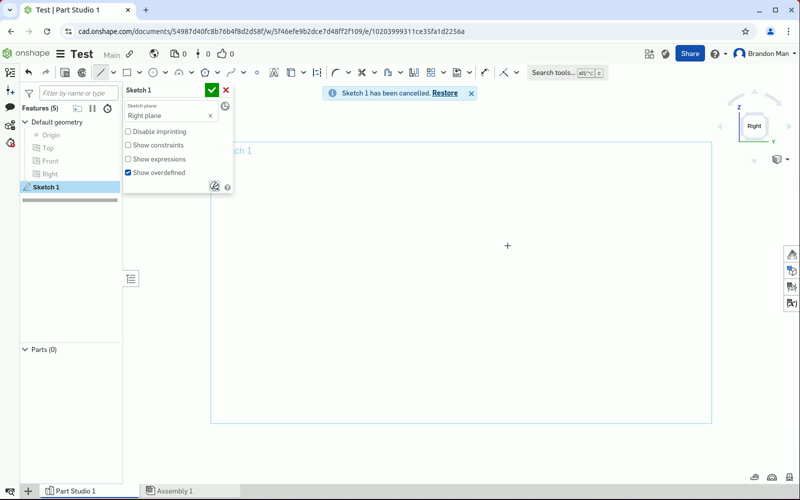
key_up(shift)
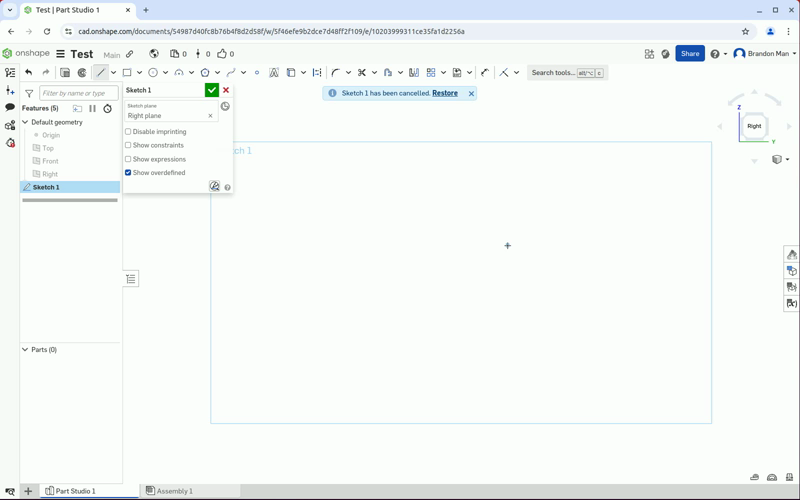
key_down(shift)
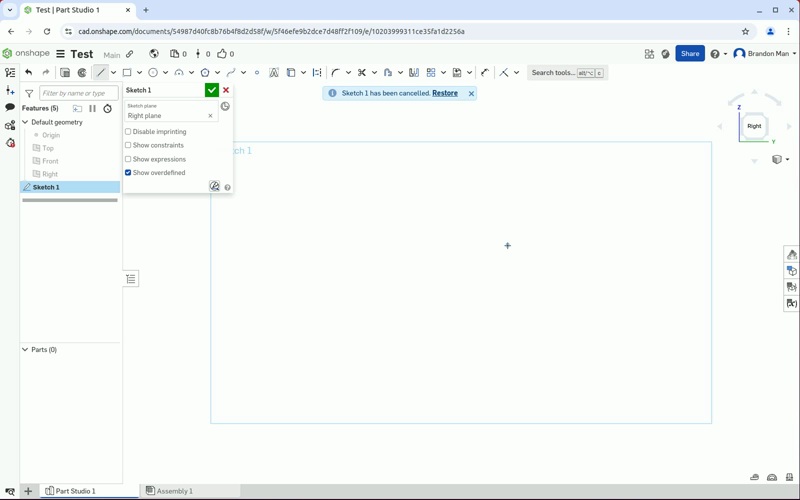
mouse_move(537, 245)
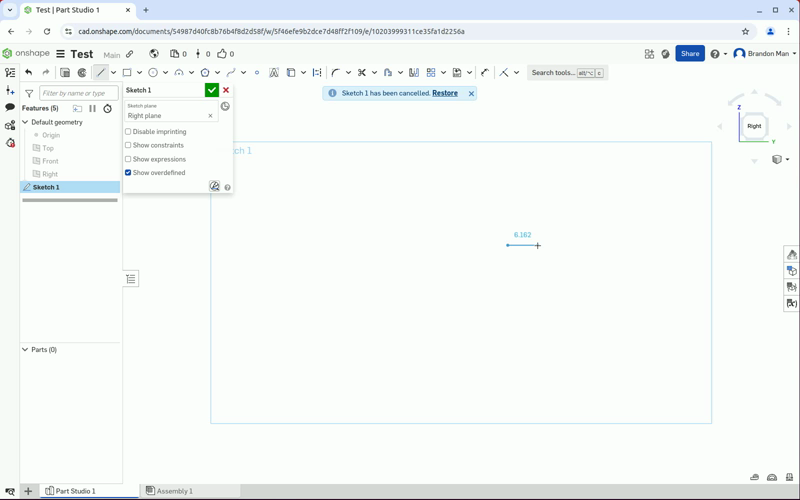
mouse_move(540, 245)
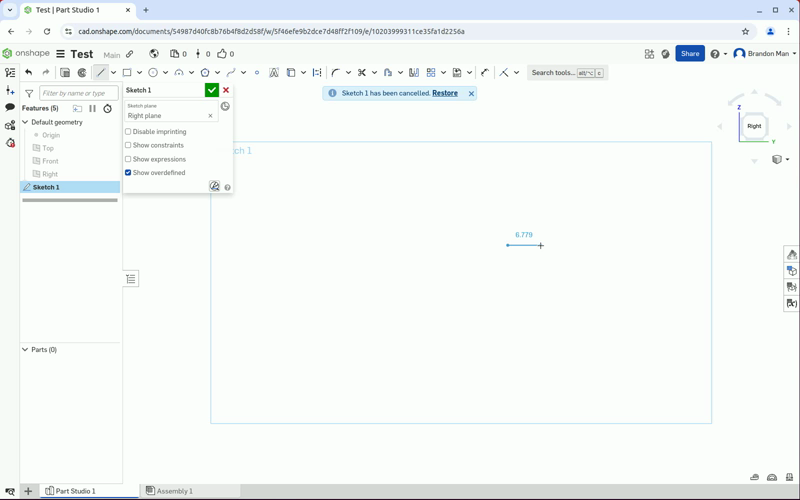
click(540, 245)
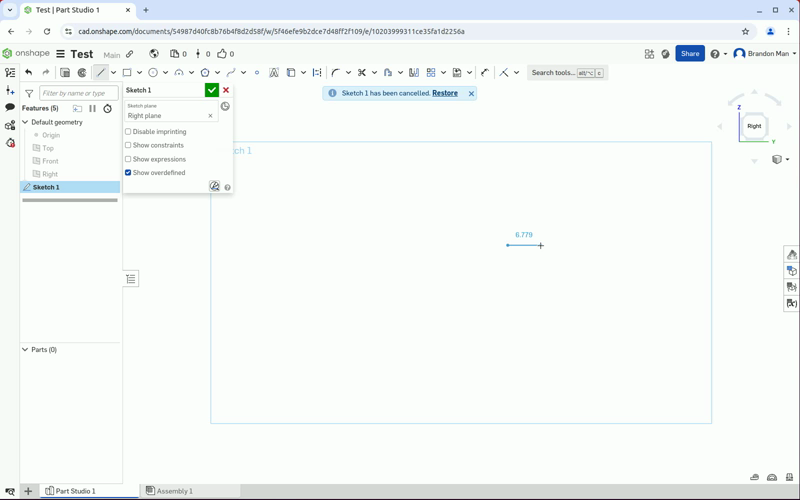
key_up(shift)
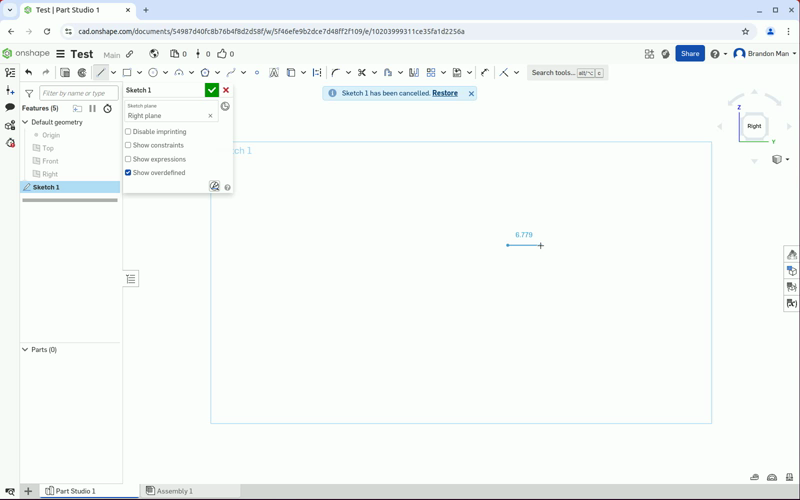
key_down(shift)
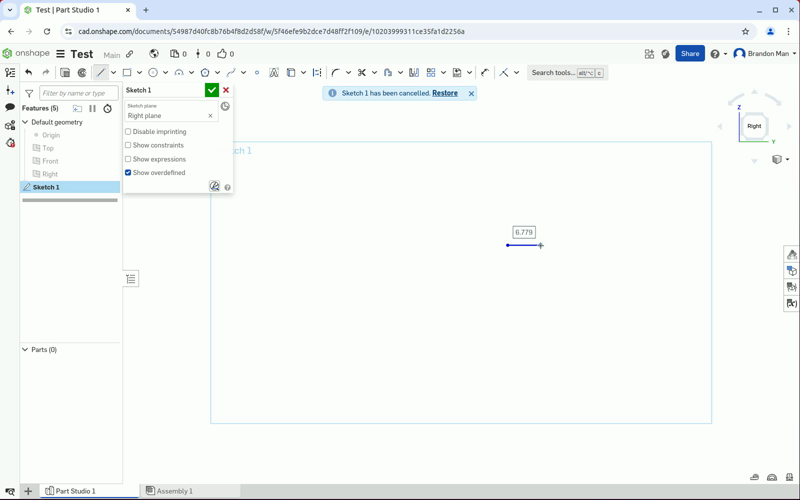
mouse_move(540, 170)
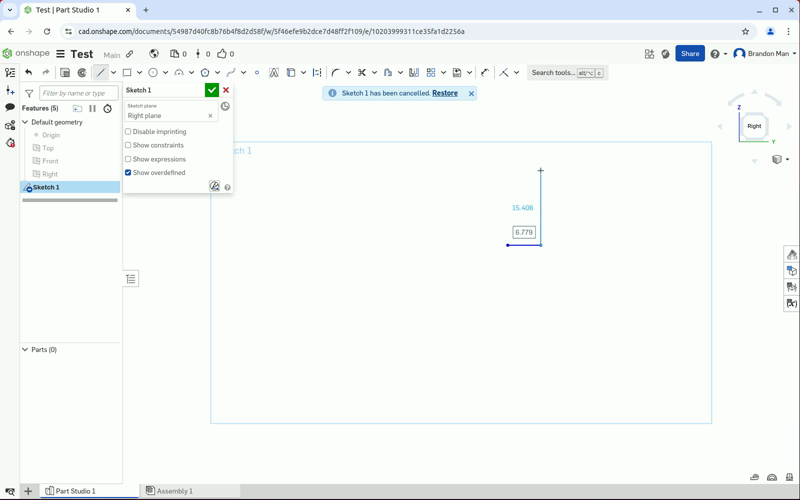
click(540, 170)
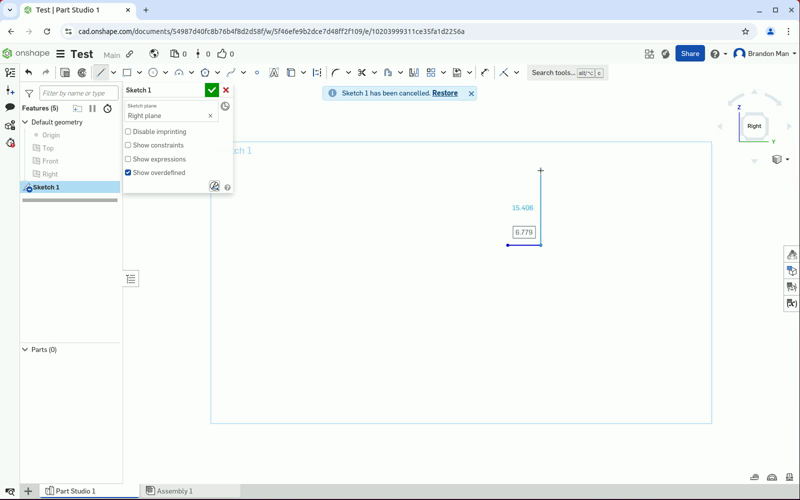
key_up(shift)
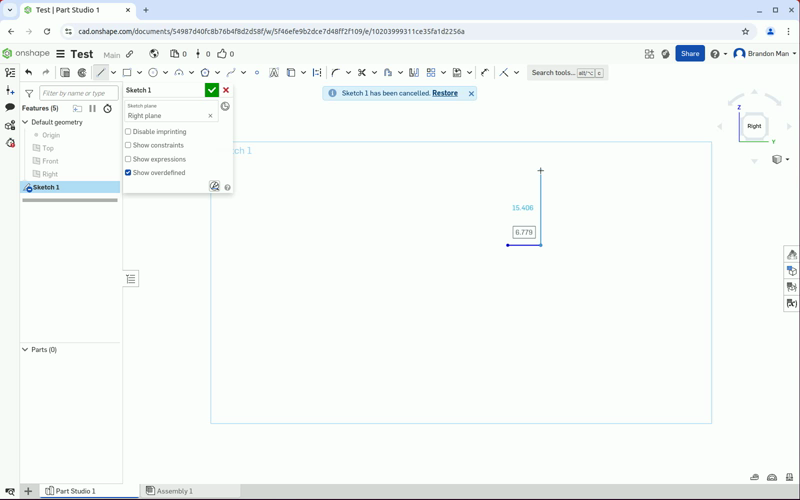
key_down(shift)
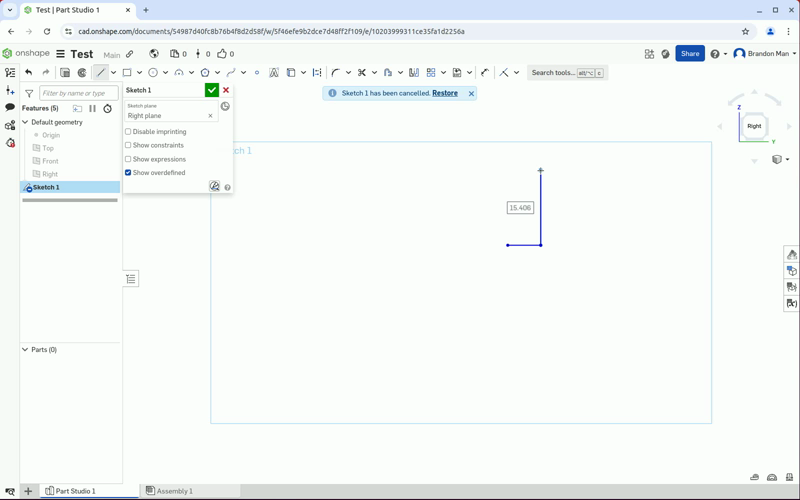
mouse_move(570, 170)
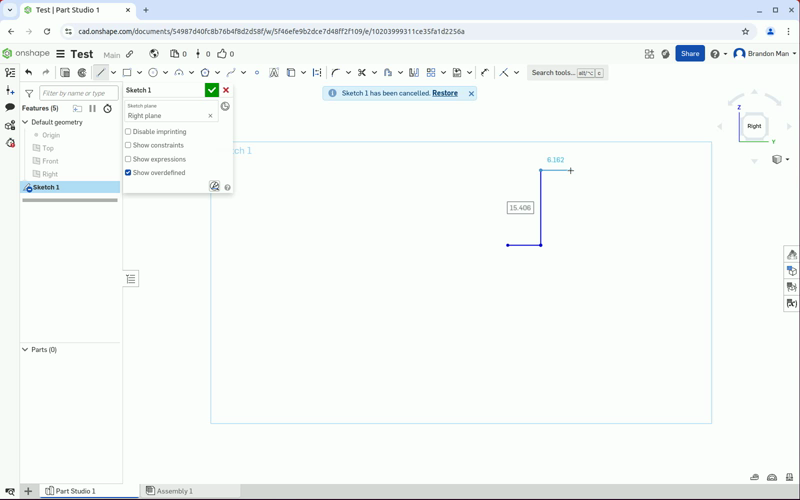
mouse_move(507, 170)
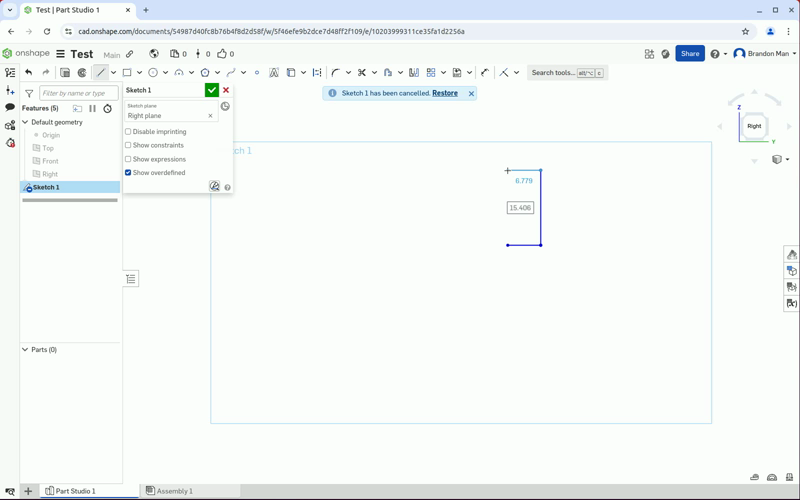
click(507, 170)
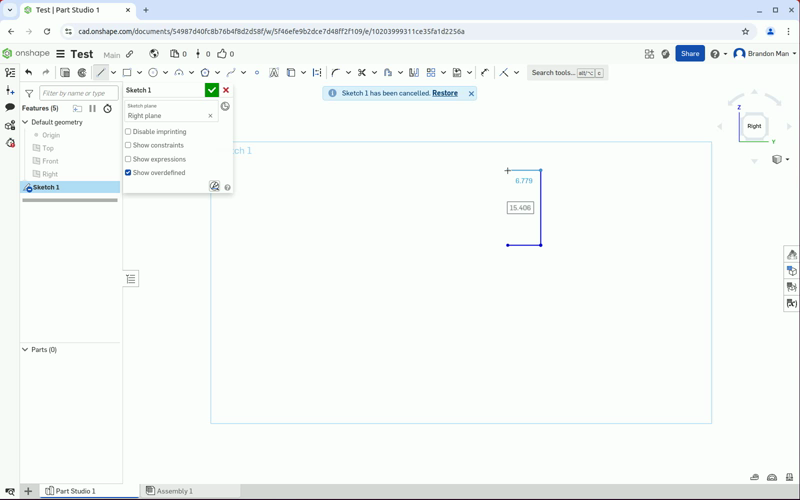
key_up(shift)
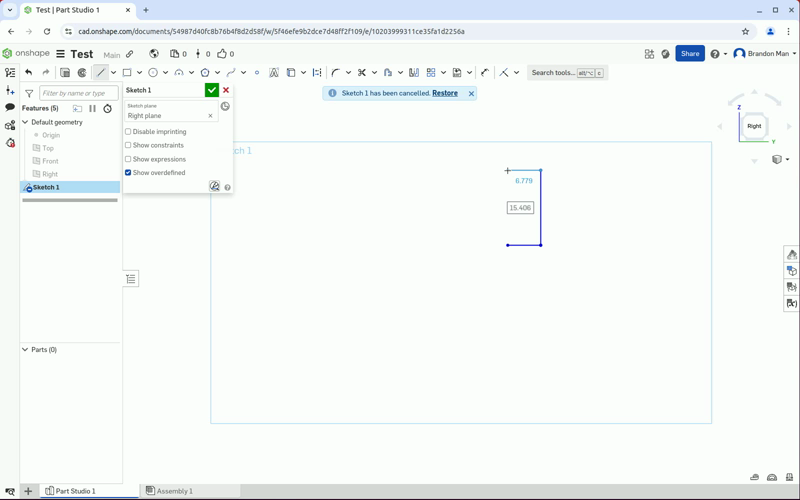
key_down(shift)
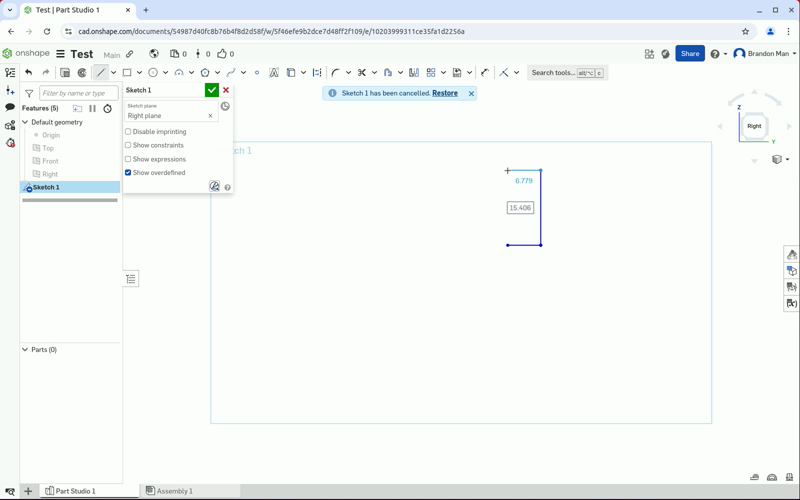
mouse_move(507, 245)
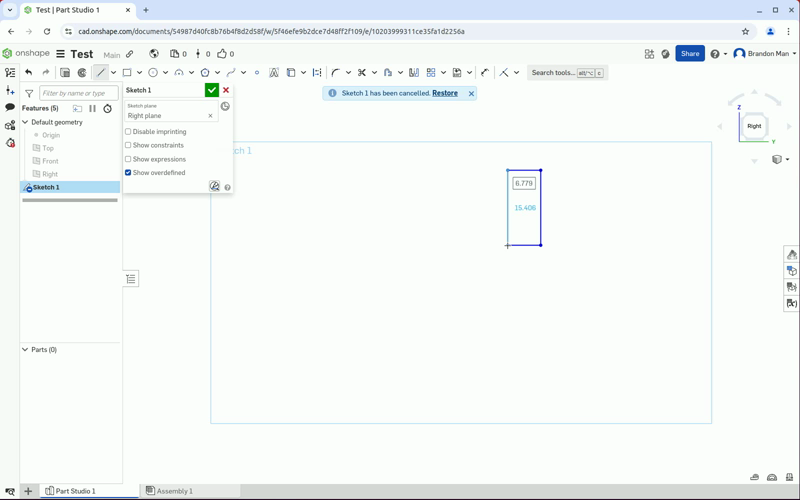
key_up(shift)
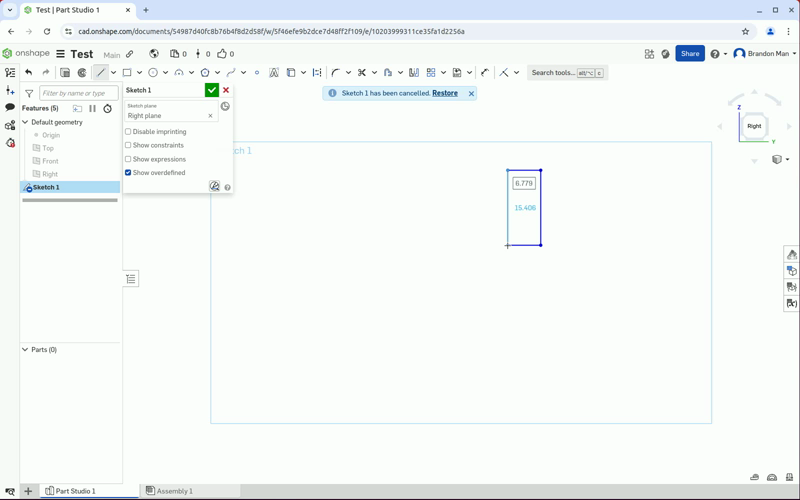
click(507, 245)
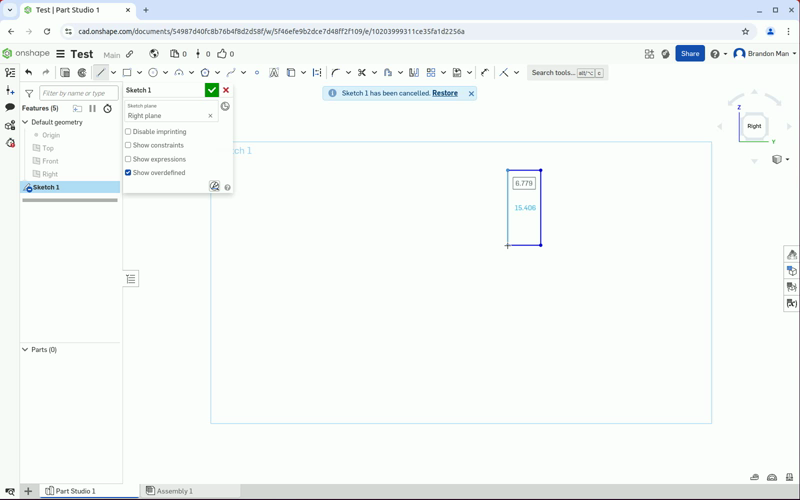
key(esc)
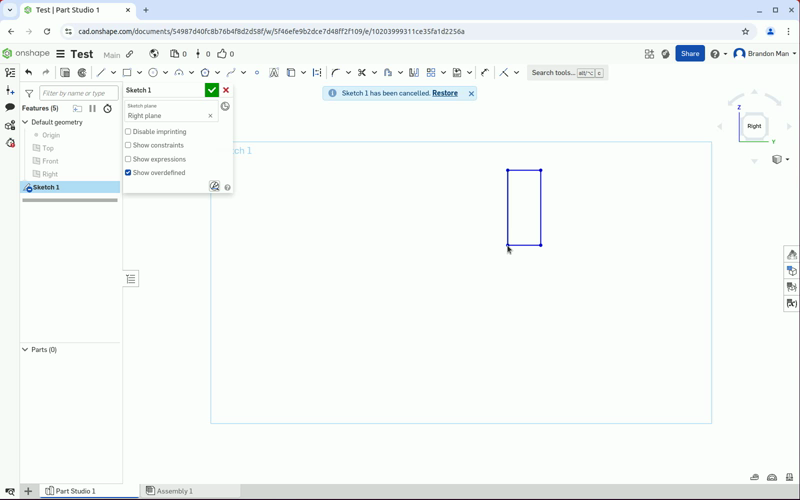
mouse_move(535, 178)
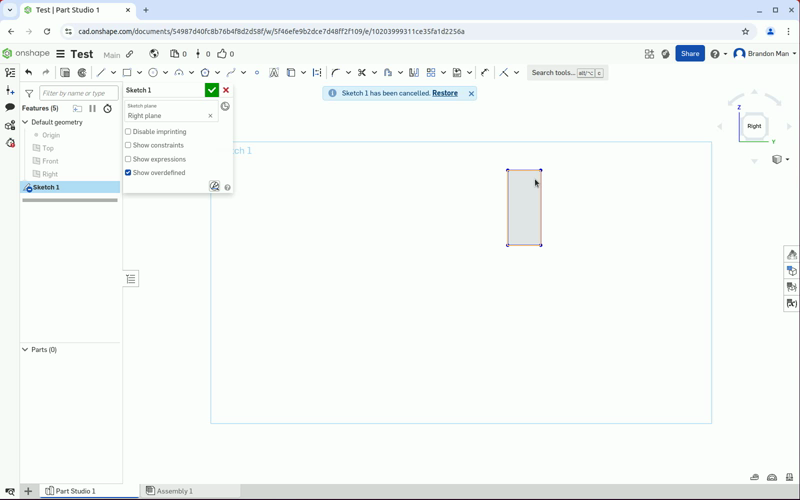
click(535, 178)
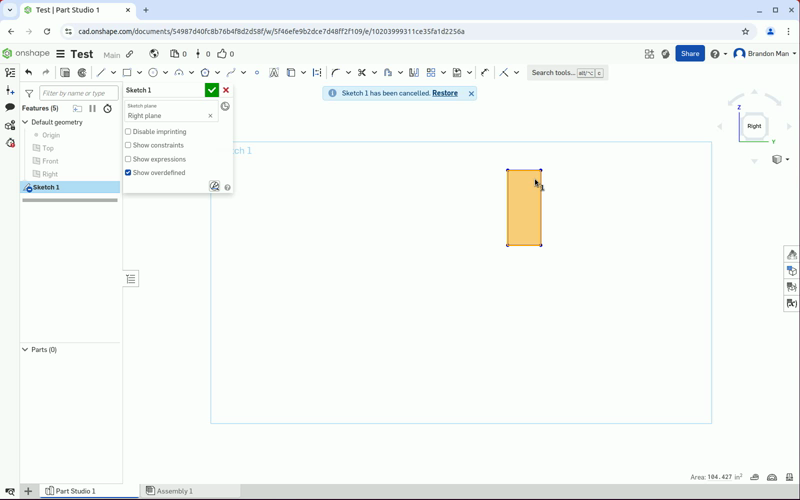
mouse_move(73, 352)
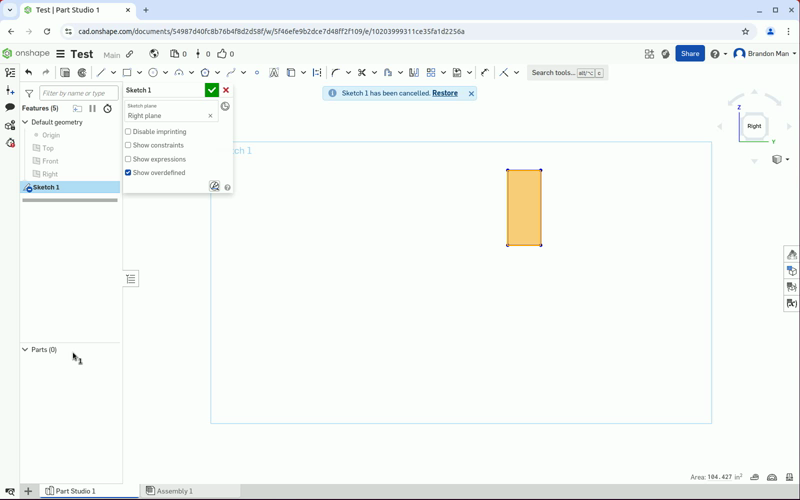
key(shift+y)
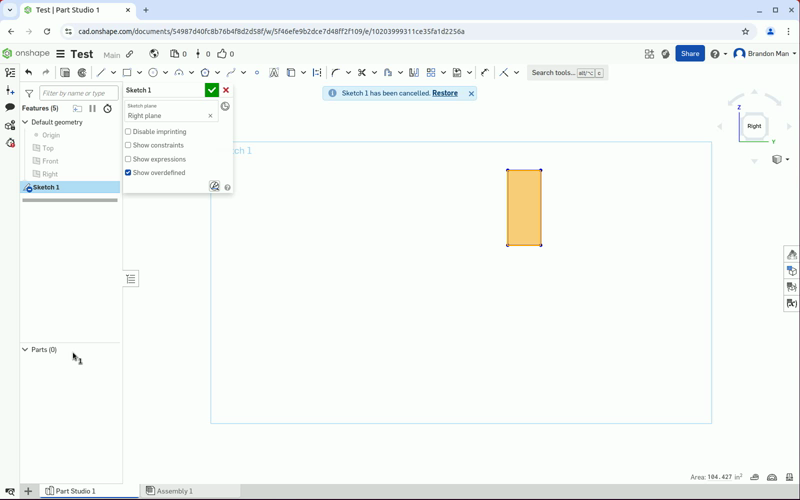
key(shift+e)
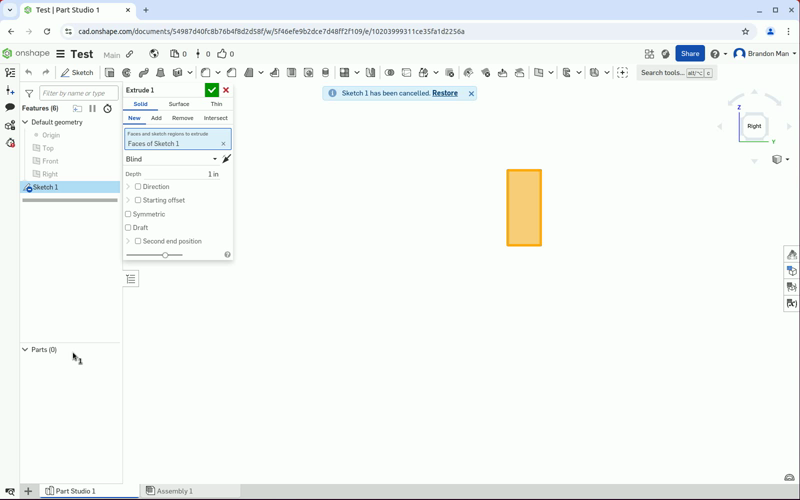
mouse_move(143, 106)
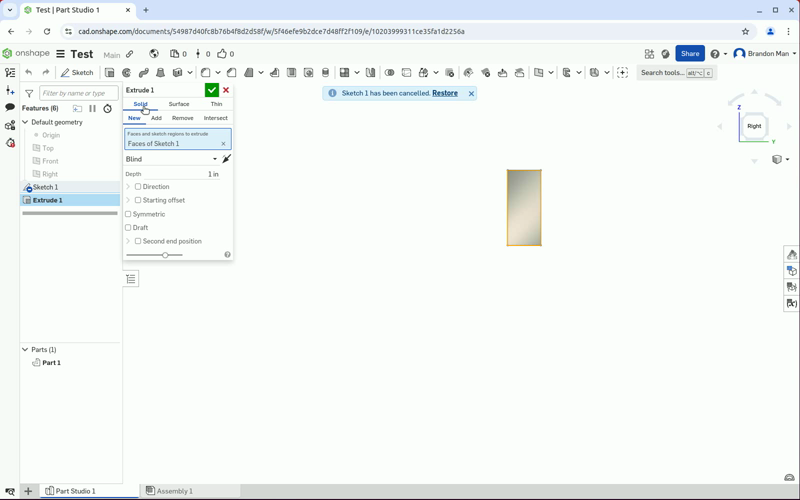
click(143, 106)
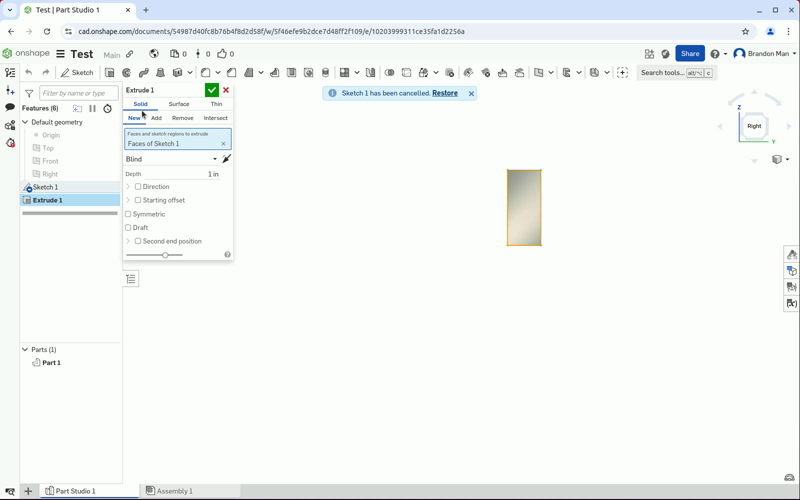
mouse_move(137, 120)
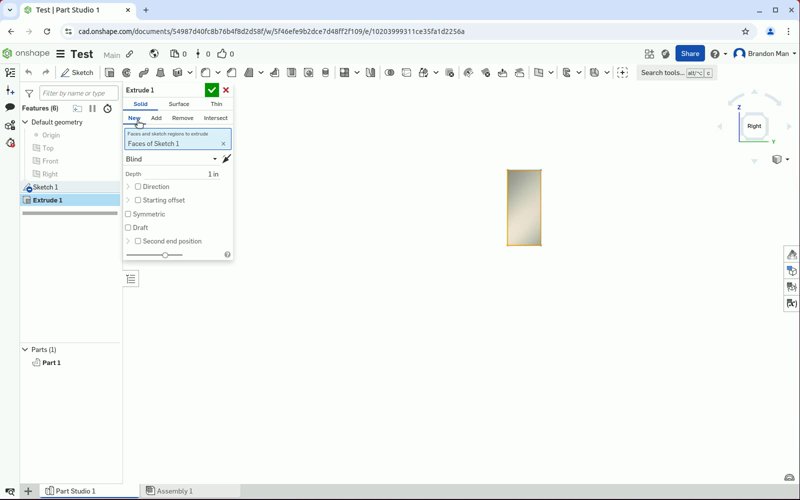
click(137, 120)
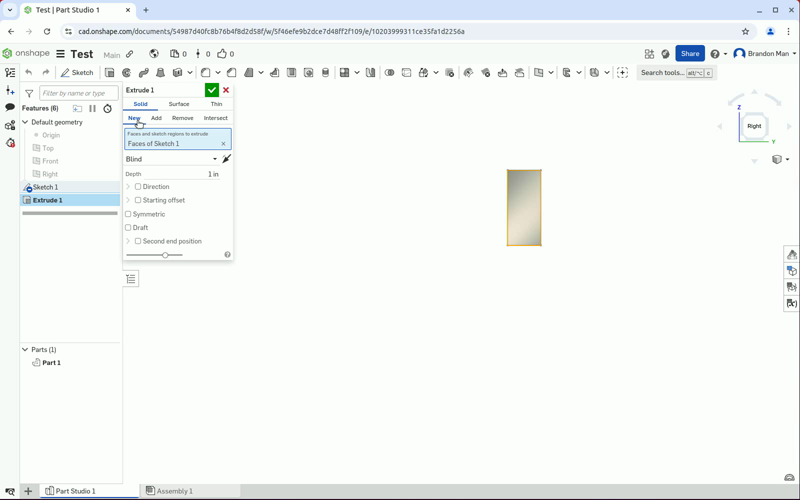
key(tab, 4)
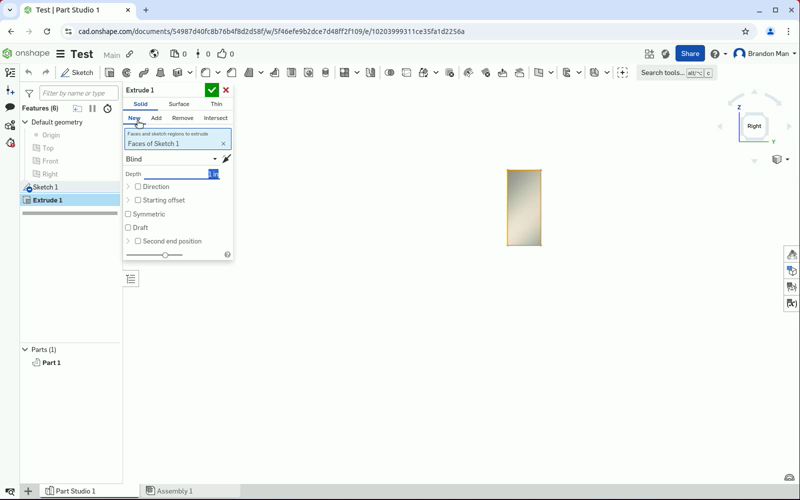
text(5.296)
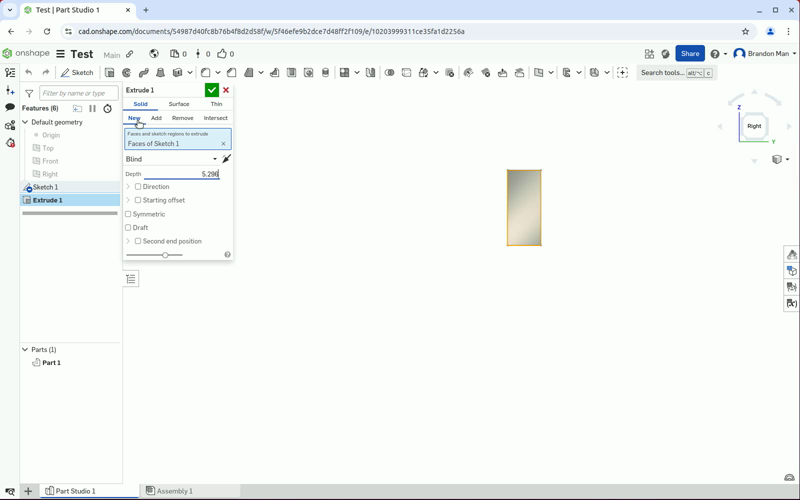
key(tab, 3)
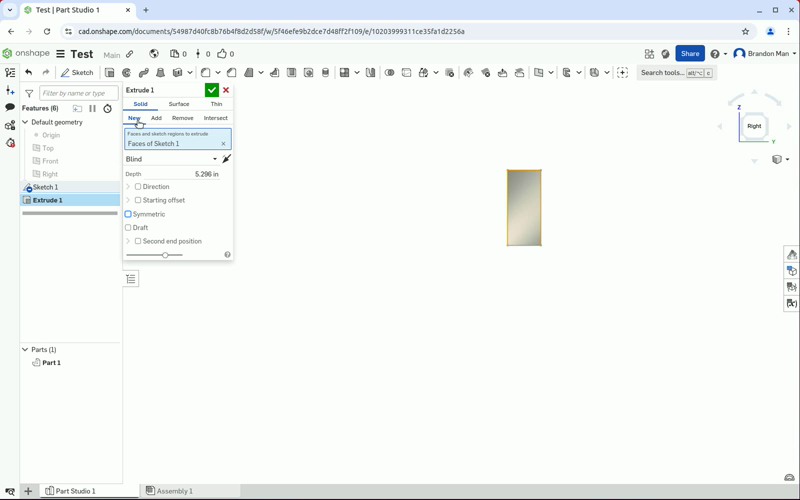
key(space)
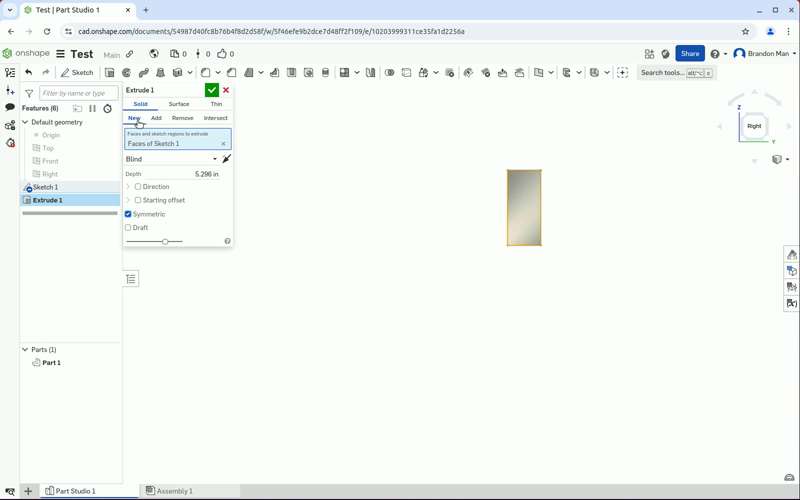
key(enter)
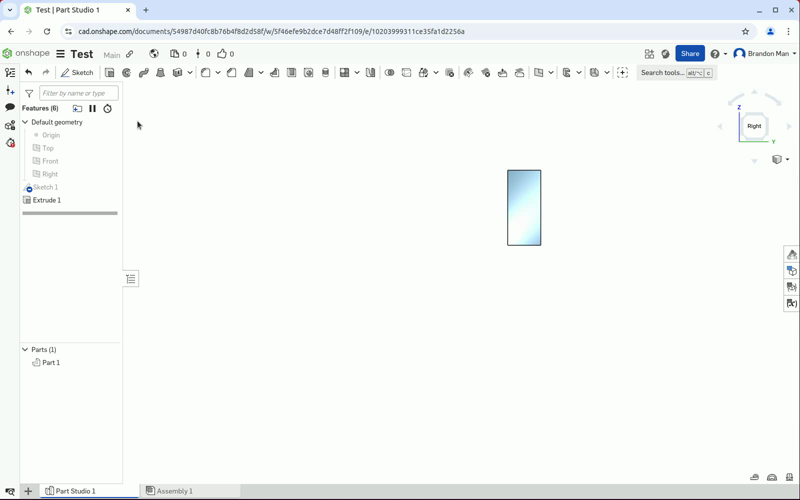
key(shift+h)
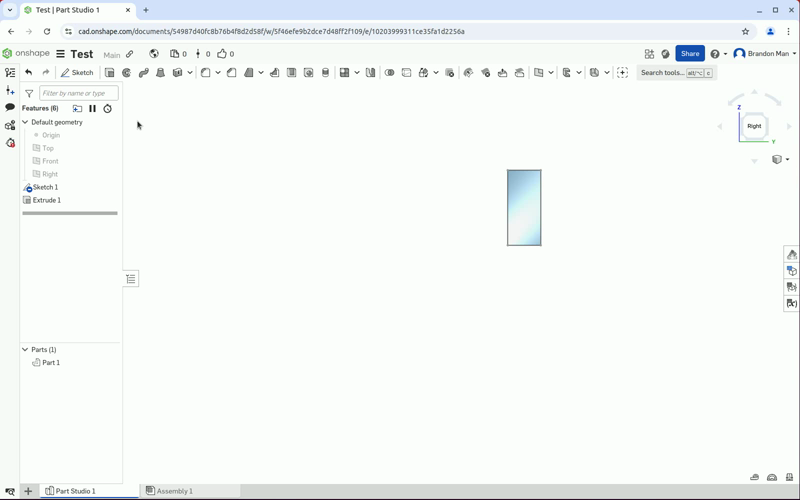
key(shift+h)
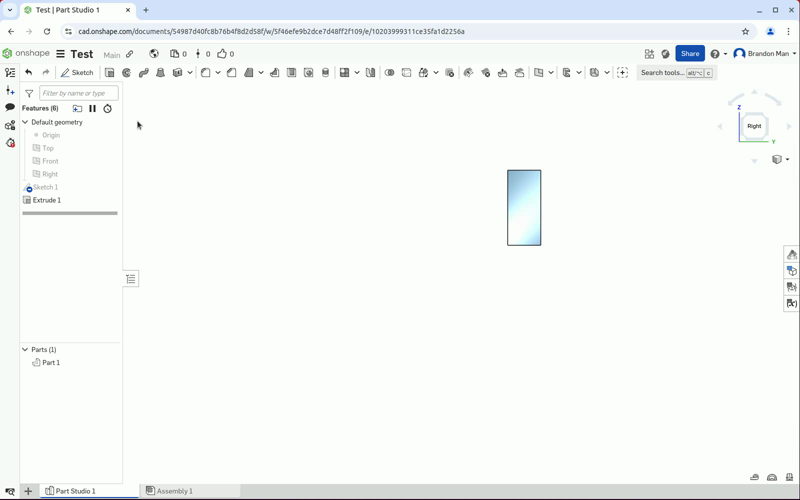
mouse_move(73, 189)
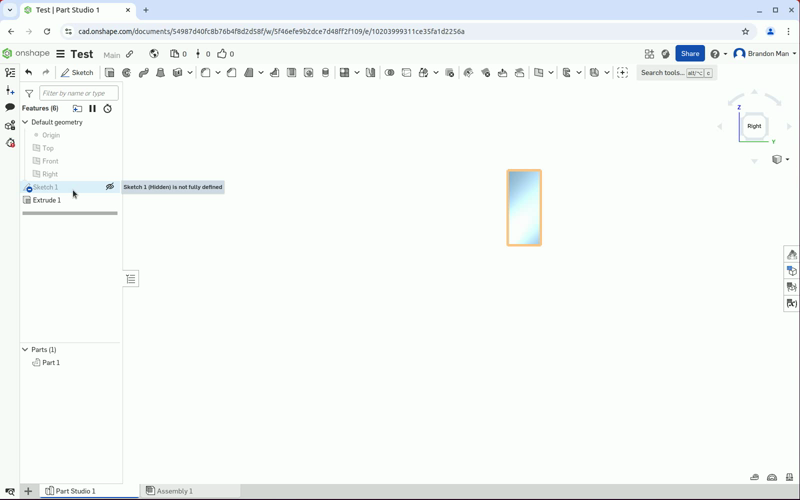
click(73, 189)
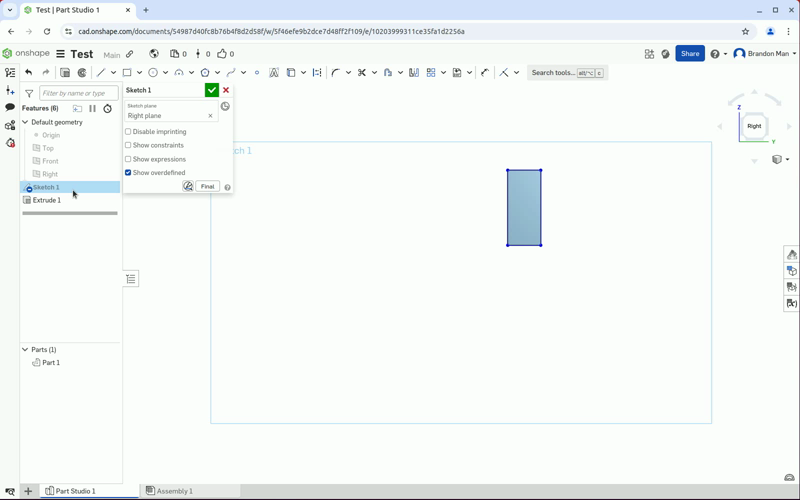
mouse_move(229, 92)
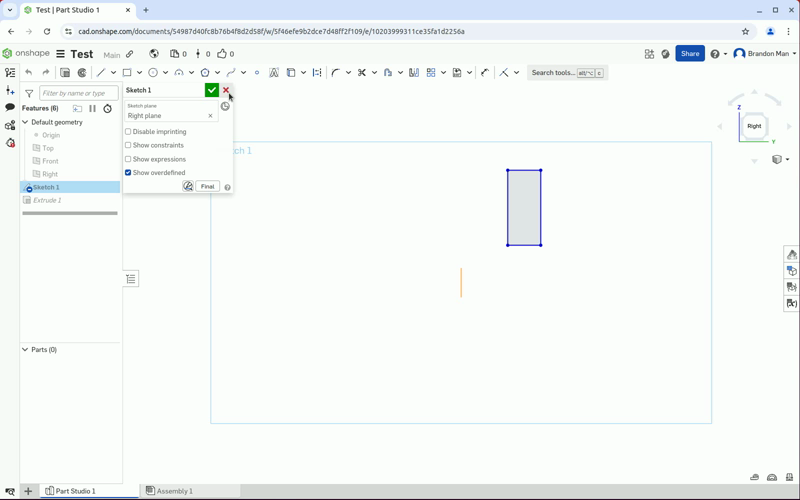
click(229, 92)
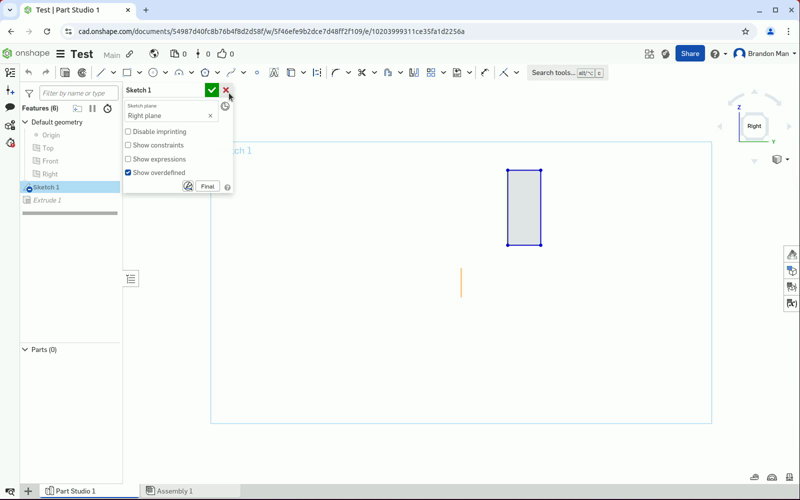
key(shift+s)
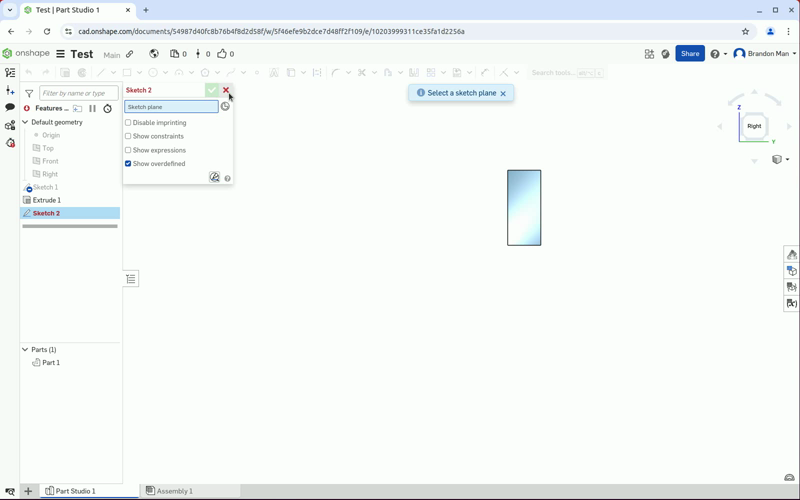
mouse_move(73, 176)
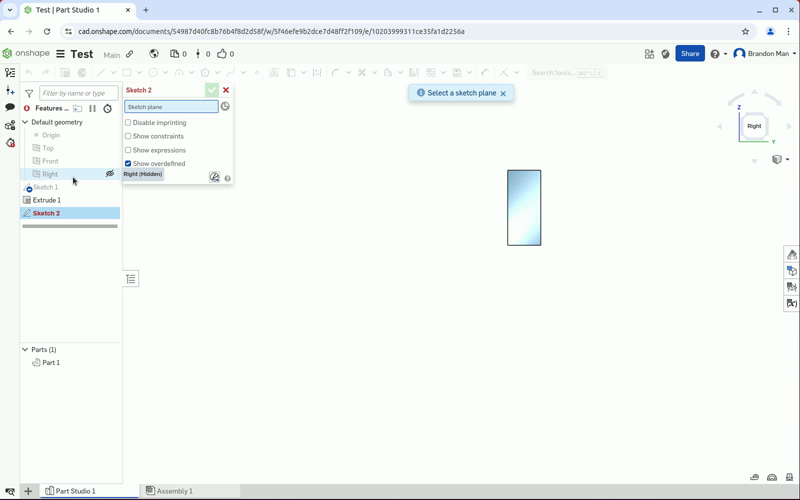
click(73, 176)
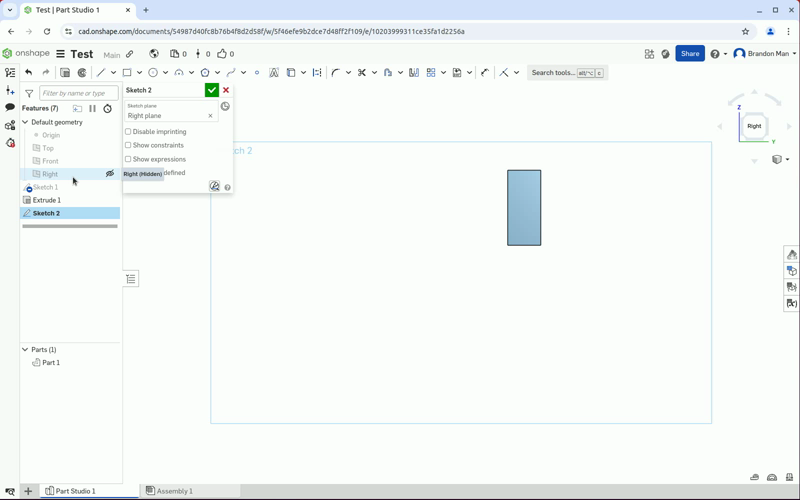
mouse_move(73, 352)
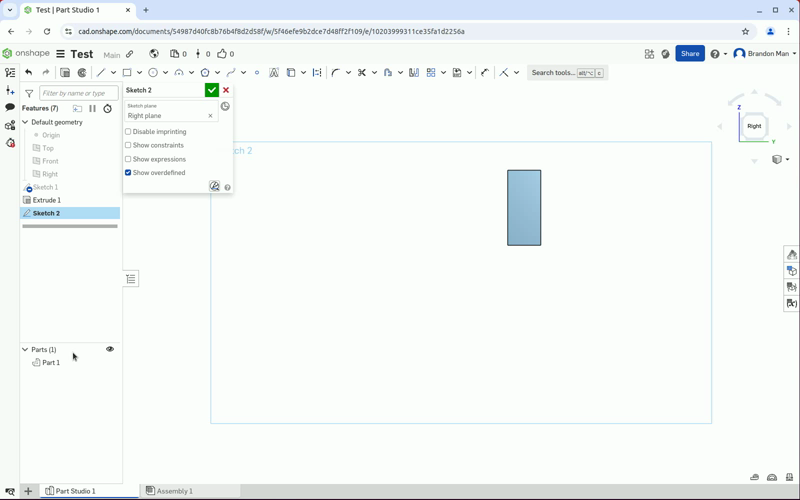
key(y)
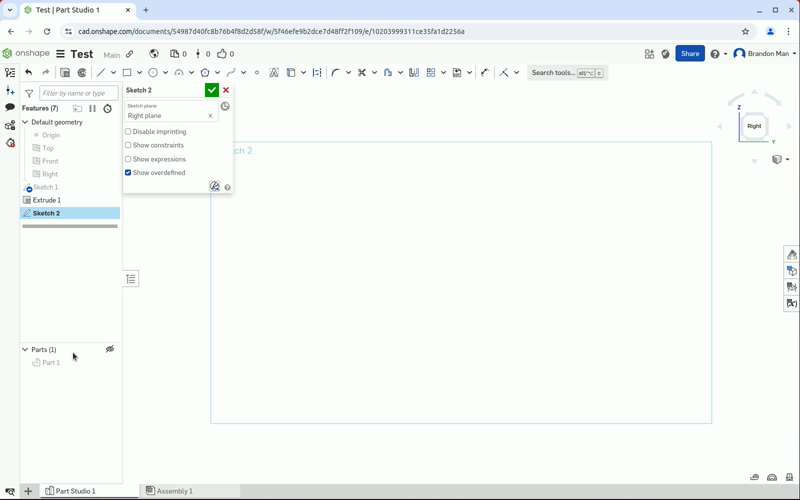
key(l)
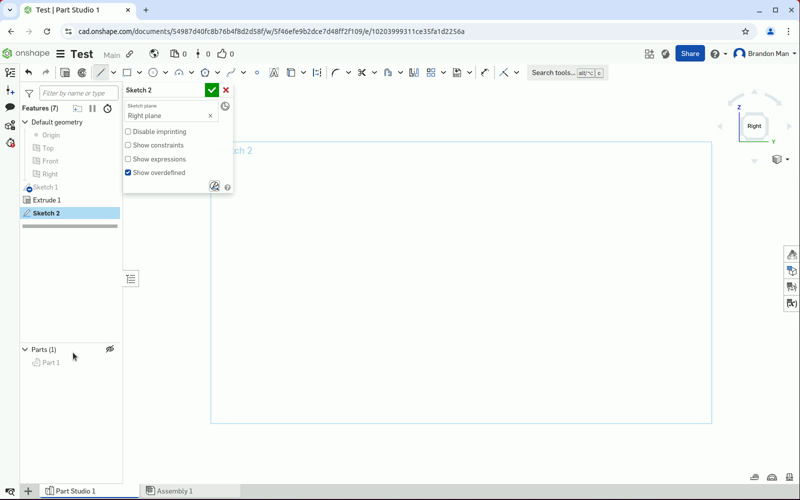
key_down(shift)
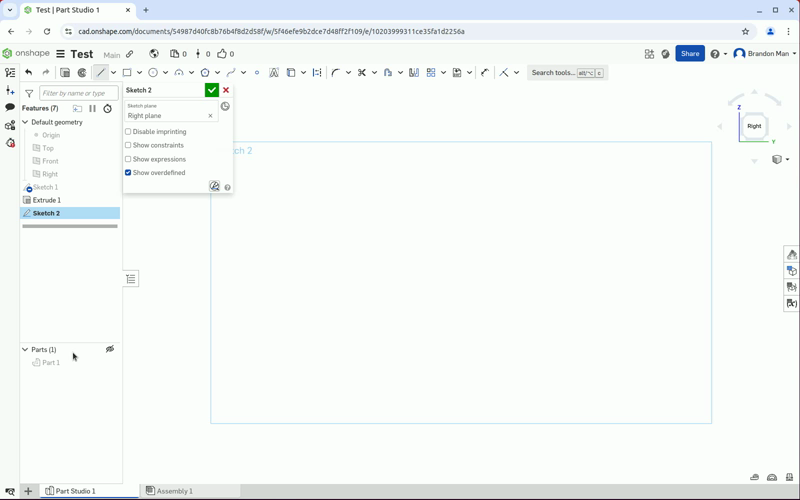
mouse_move(540, 282)
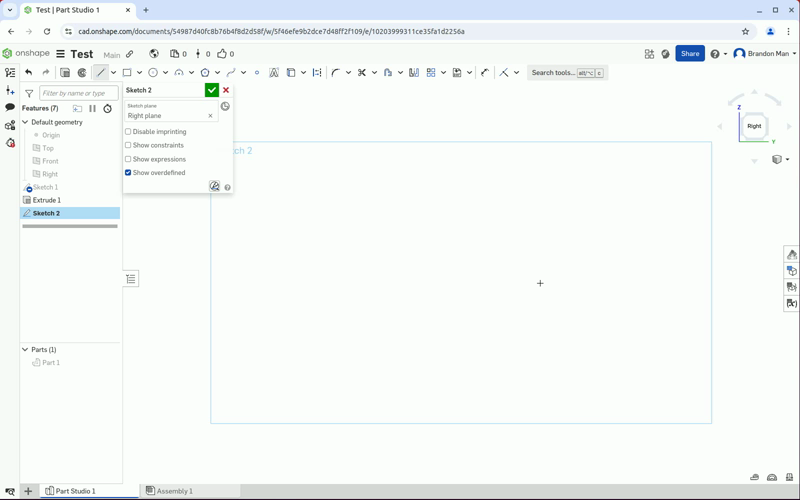
click(540, 282)
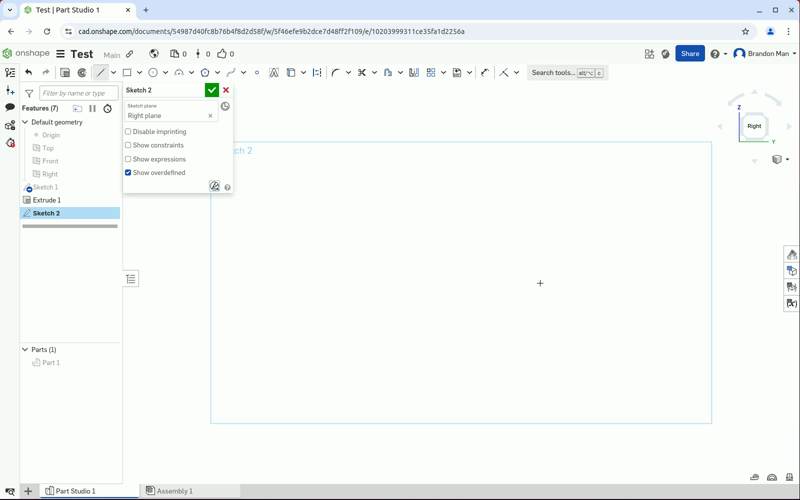
key_up(shift)
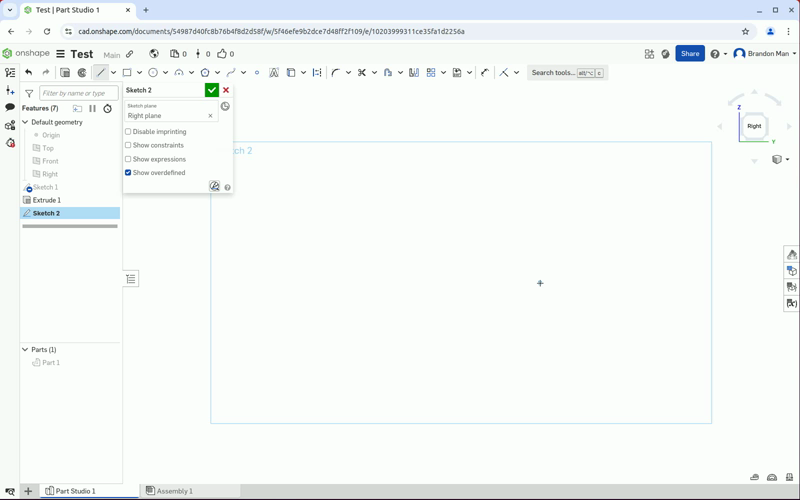
key_down(shift)
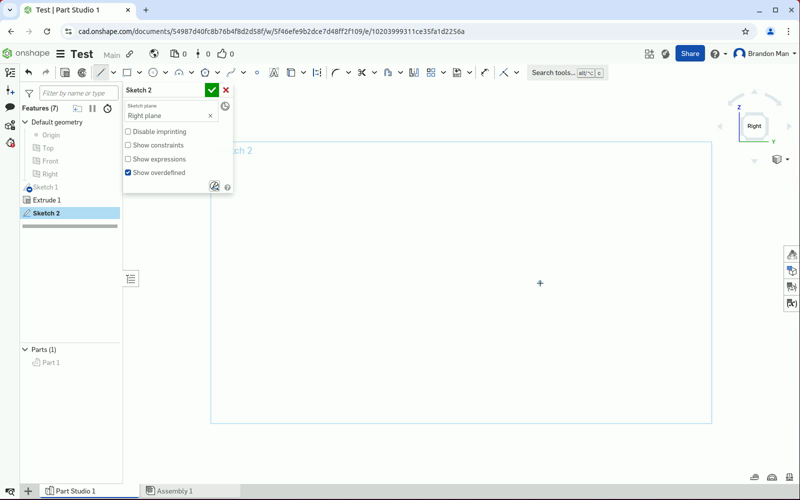
mouse_move(570, 282)
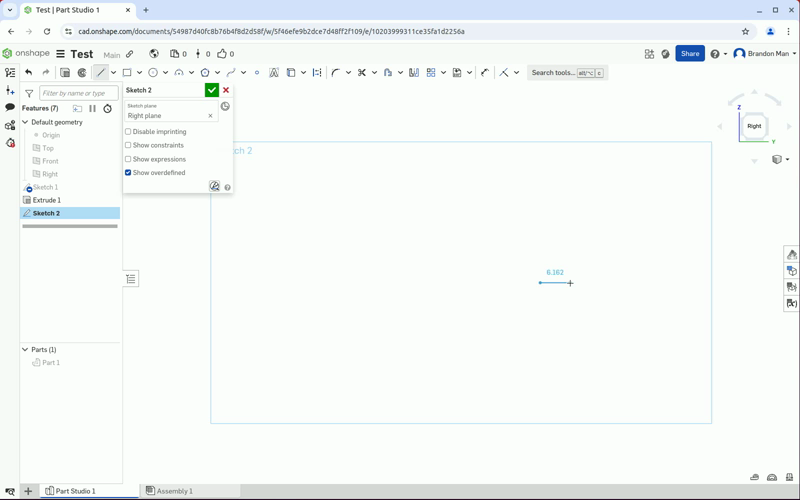
mouse_move(567, 282)
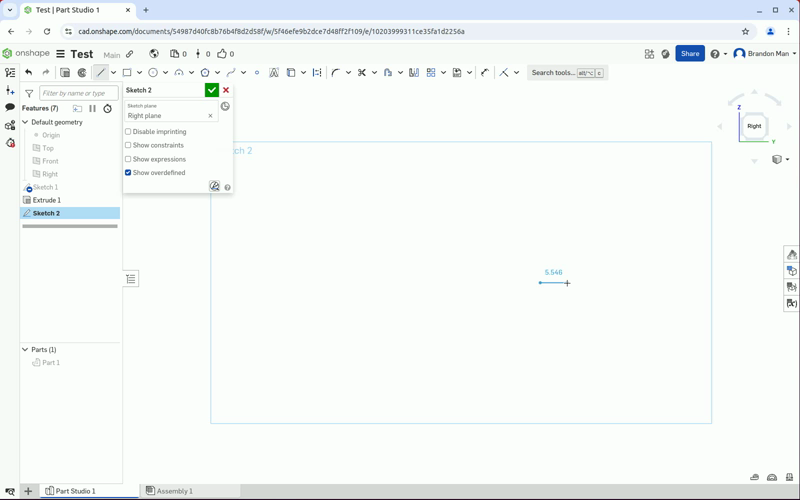
click(567, 282)
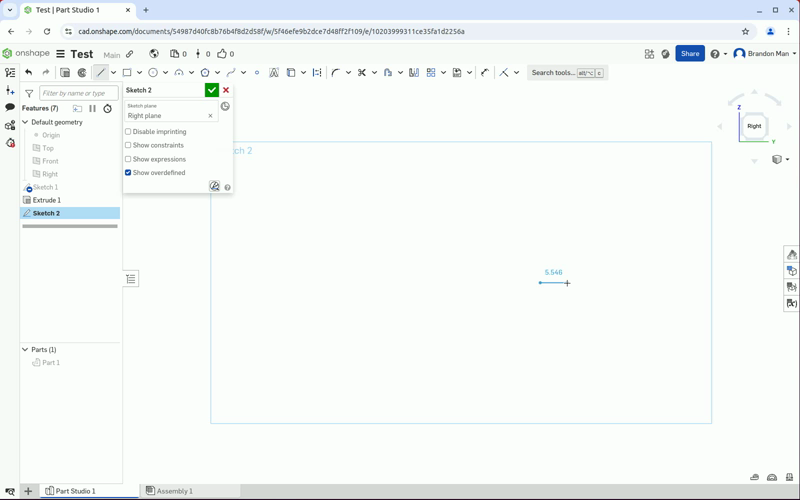
key_up(shift)
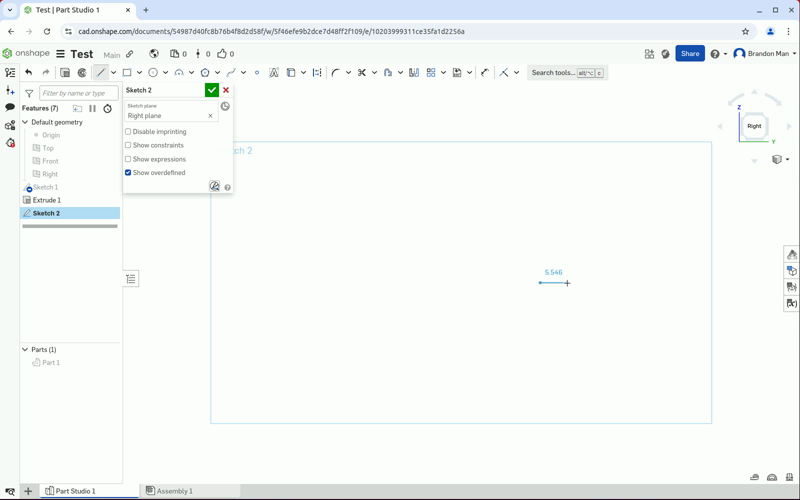
key_down(shift)
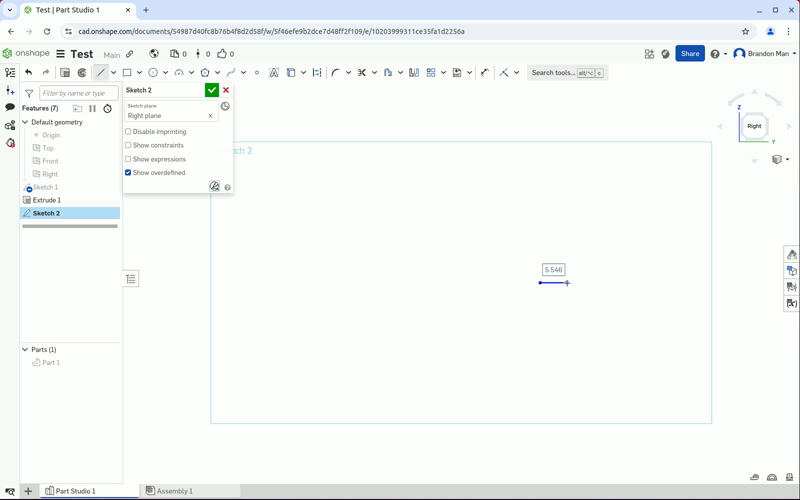
mouse_move(589, 282)
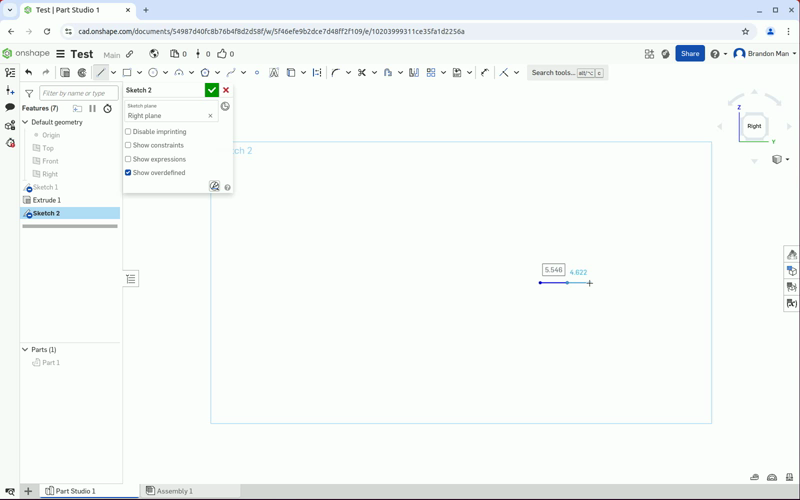
mouse_move(540, 244)
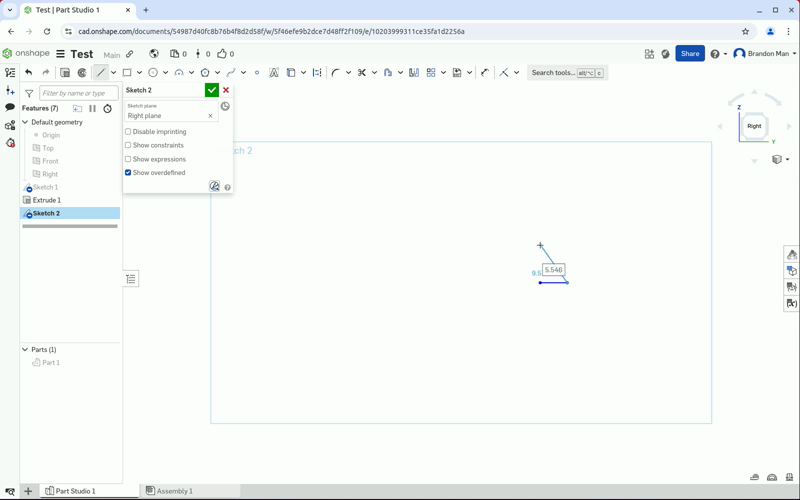
click(540, 244)
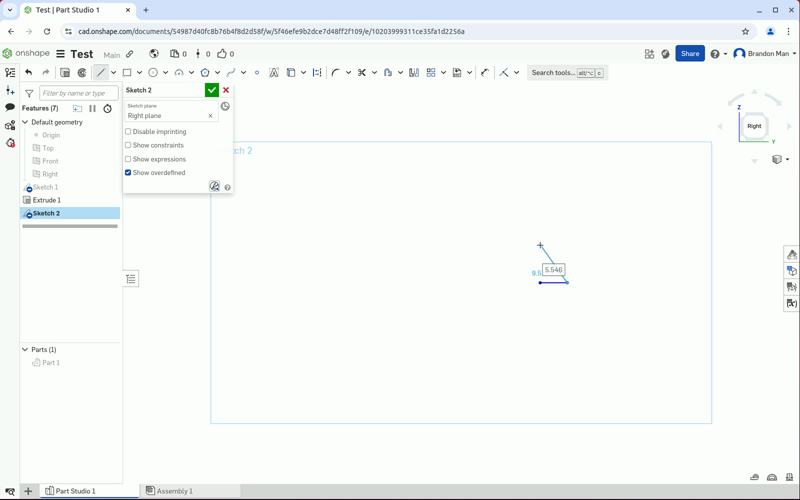
key_up(shift)
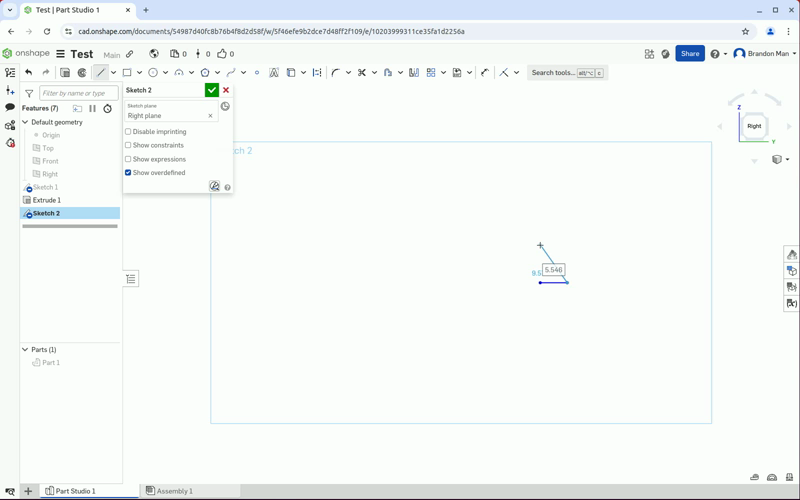
mouse_move(570, 244)
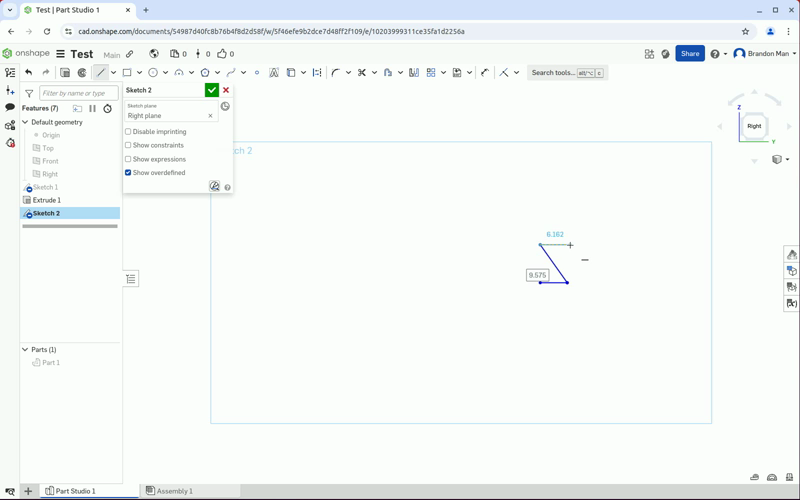
key_down(shift)
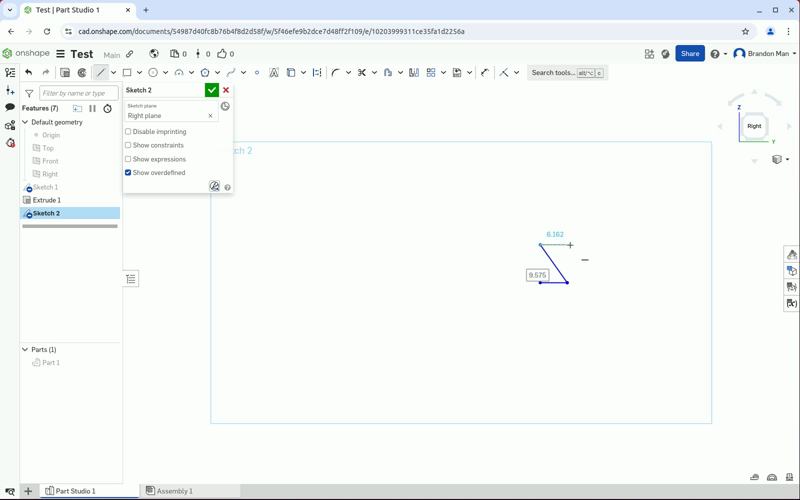
mouse_move(540, 282)
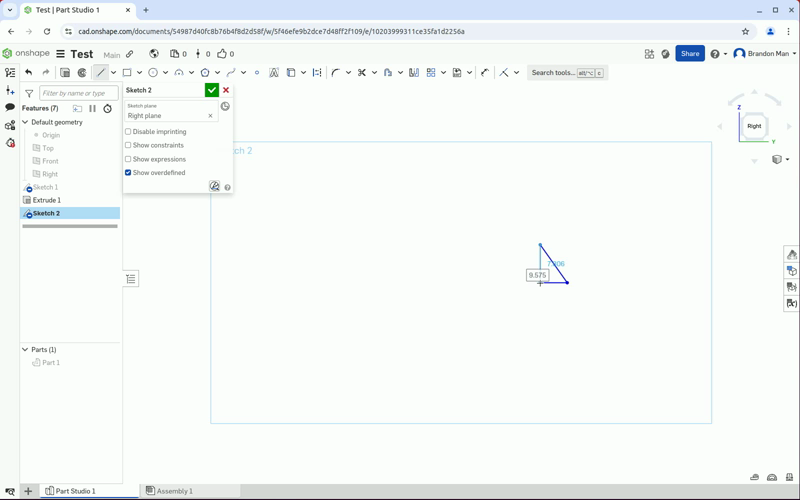
key_up(shift)
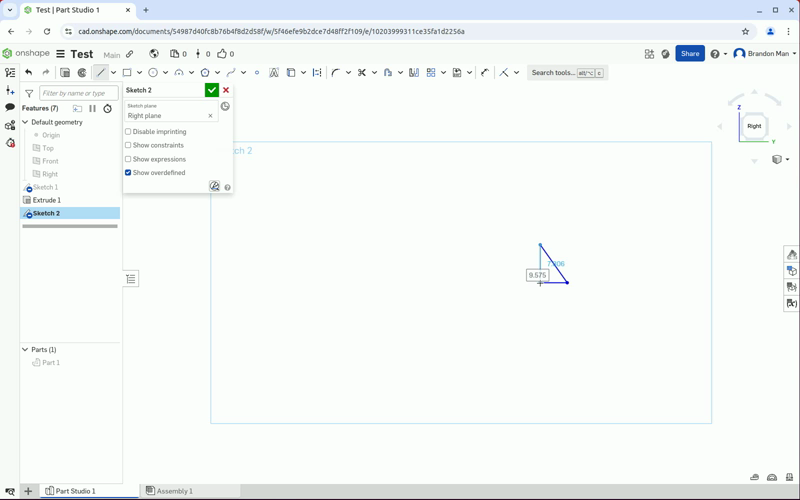
click(540, 282)
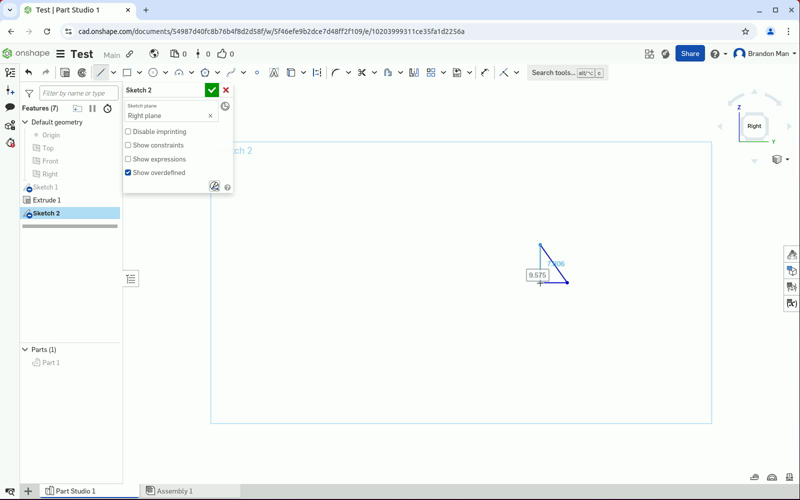
key(esc)
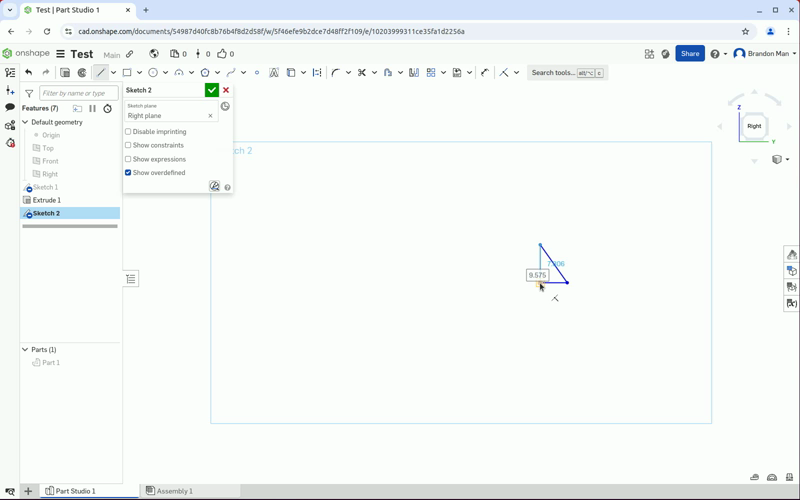
mouse_move(559, 280)
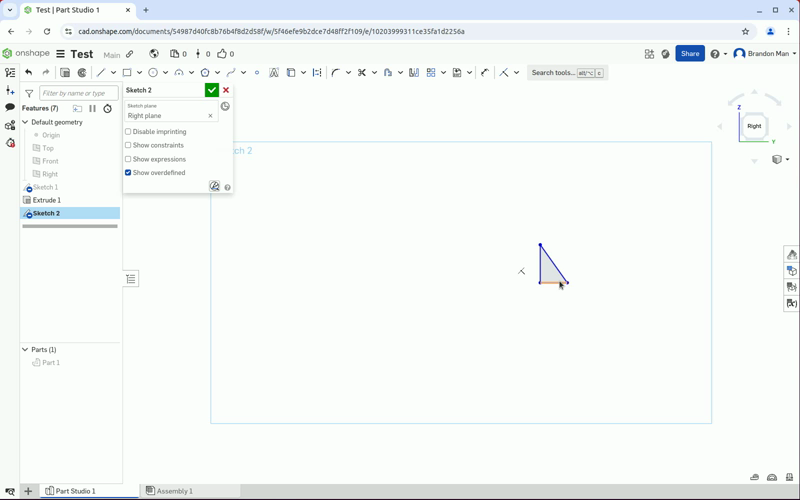
scroll(6)
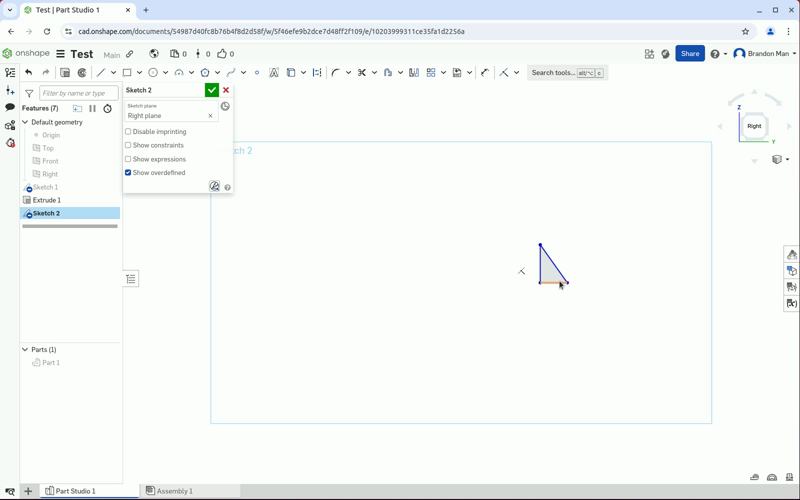
scroll(6)
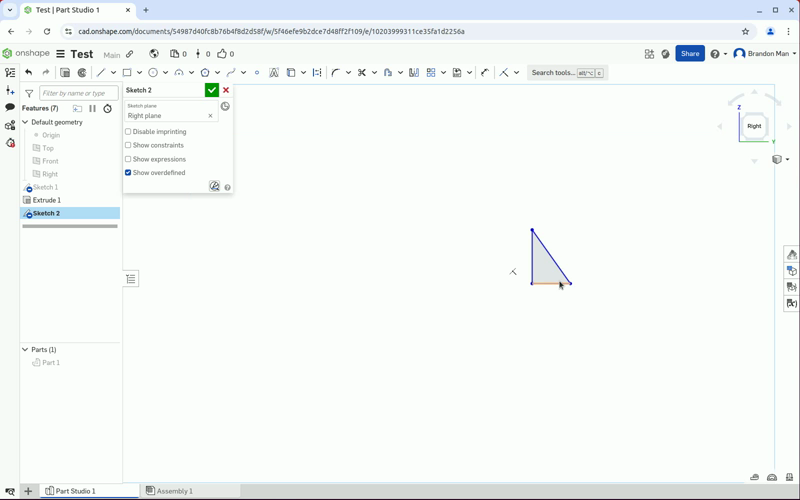
scroll(6)
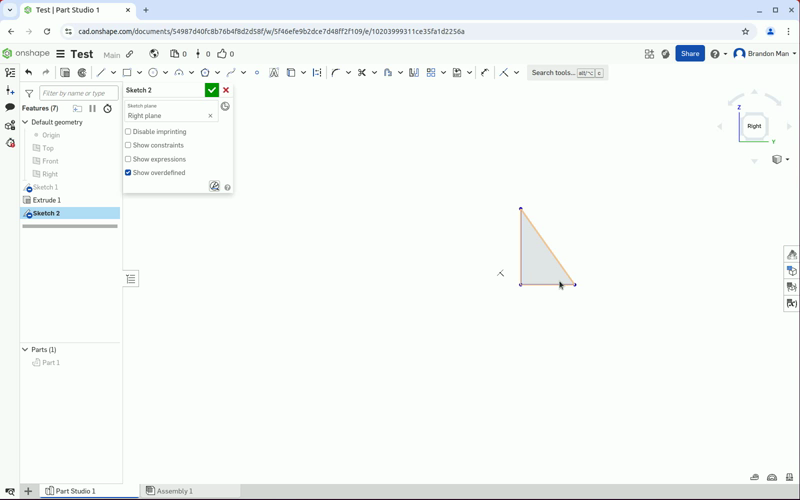
scroll(6)
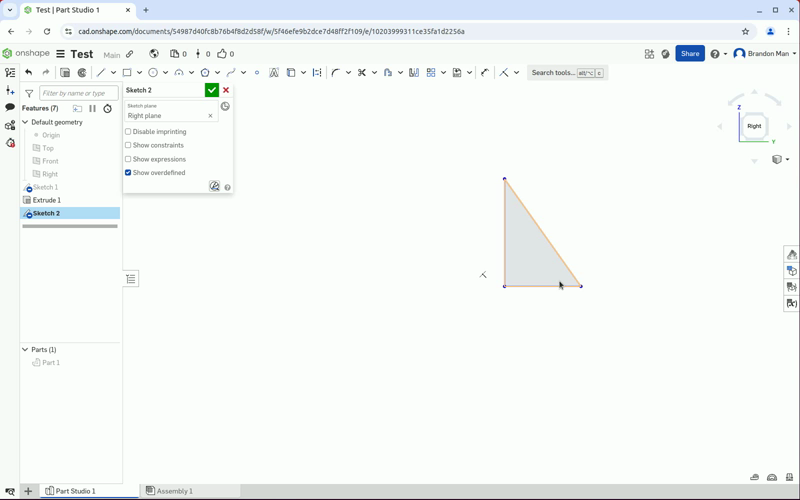
scroll(6)
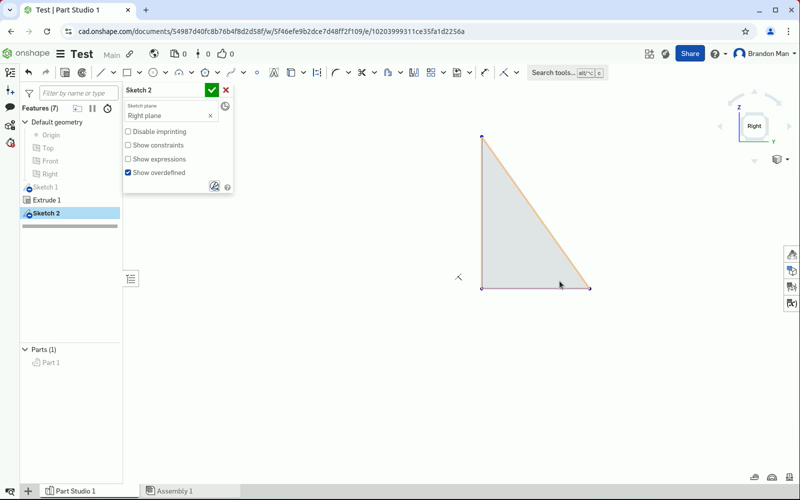
scroll(6)
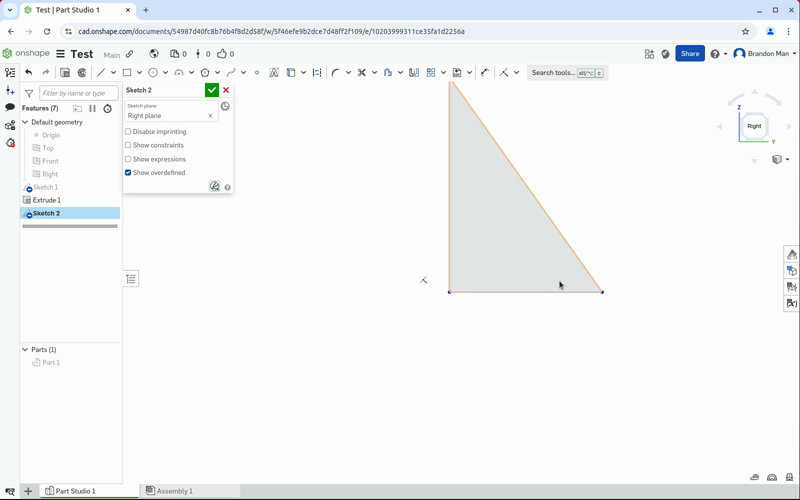
scroll(6)
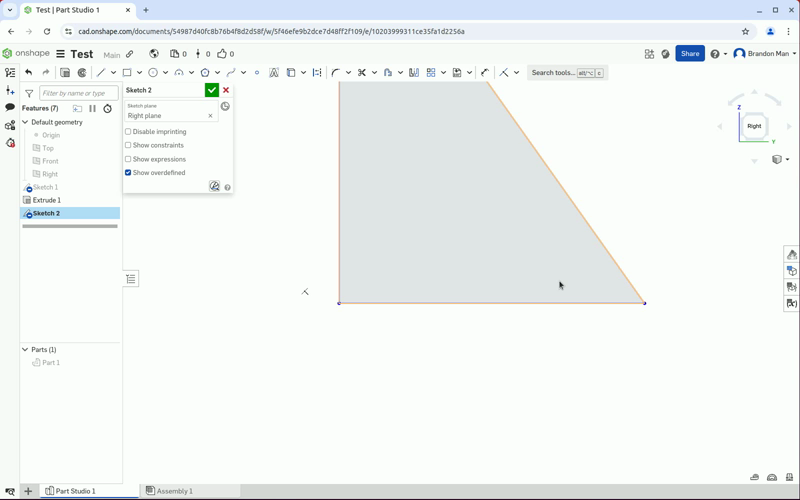
click(559, 280)
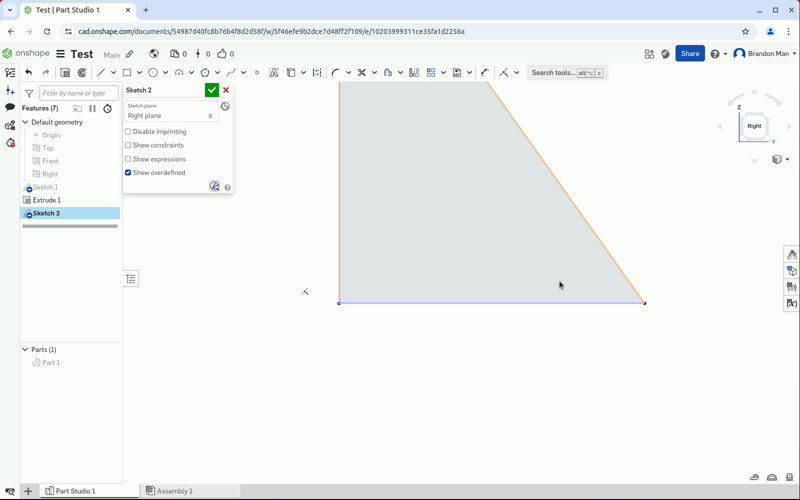
scroll(-6)
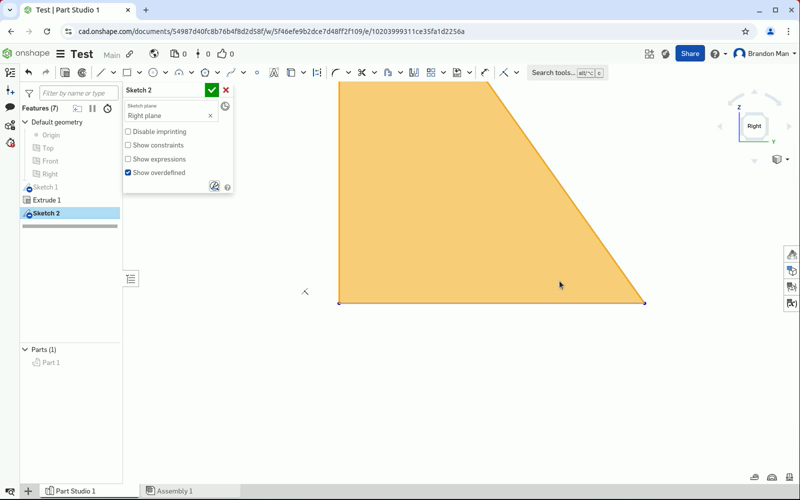
scroll(-6)
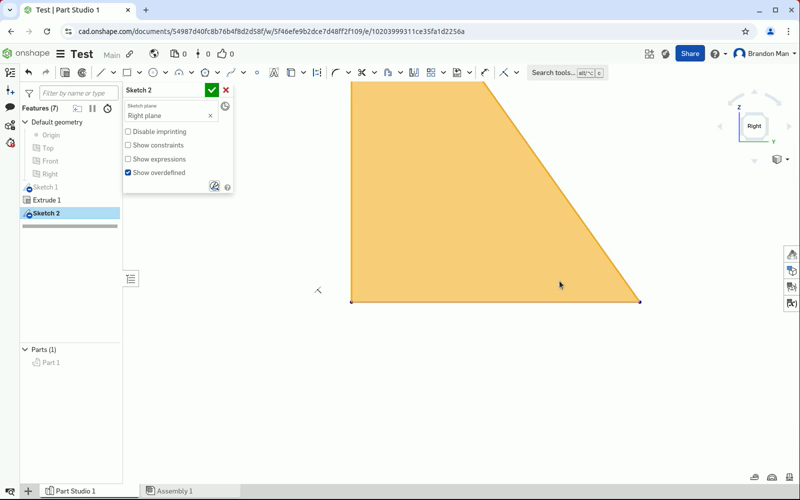
scroll(-6)
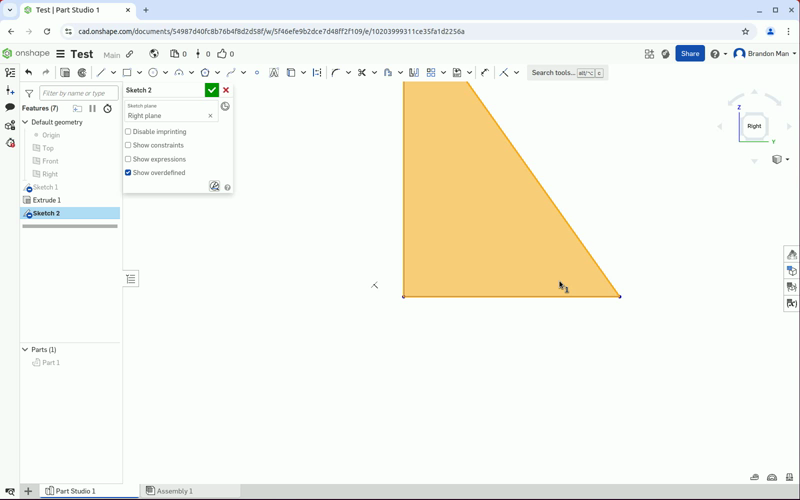
scroll(-6)
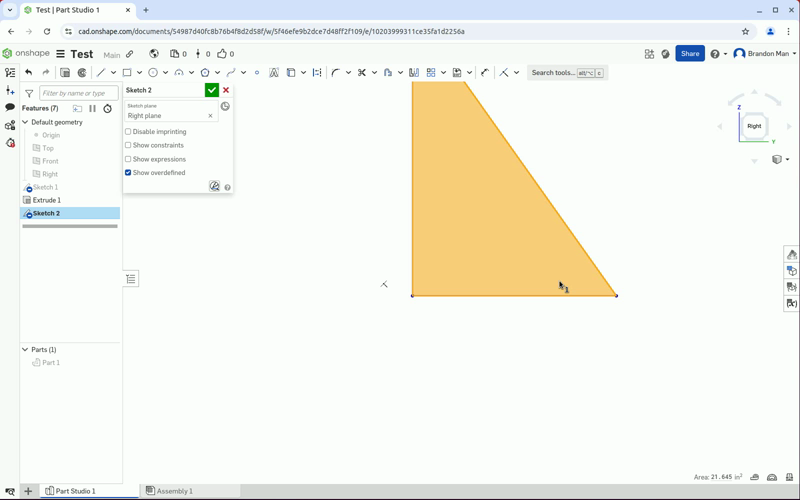
scroll(-6)
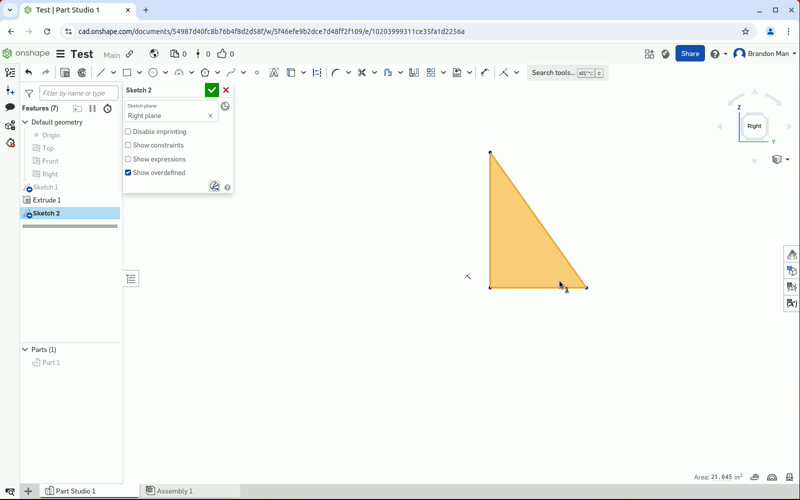
scroll(-6)
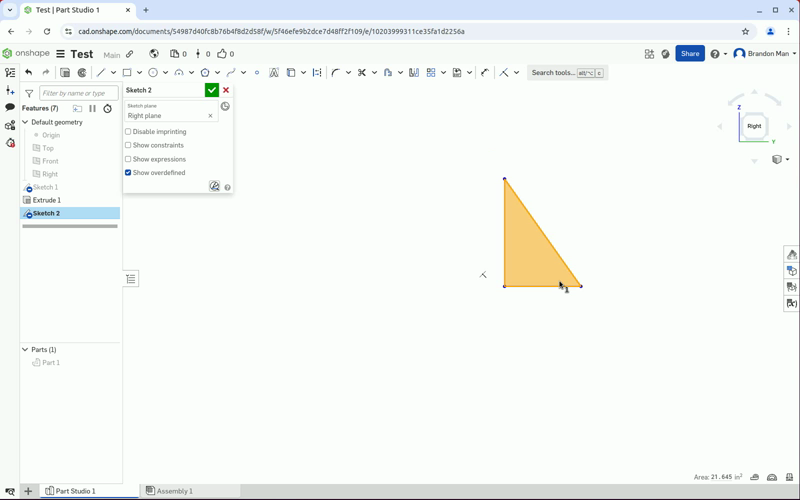
scroll(-6)
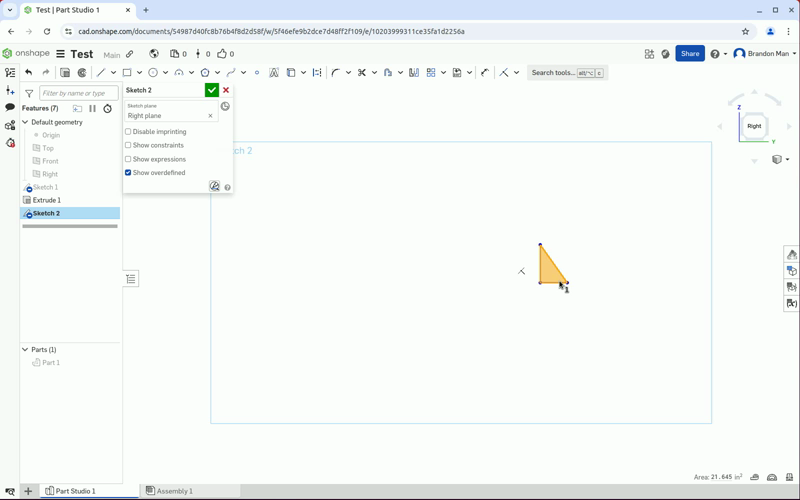
mouse_move(73, 352)
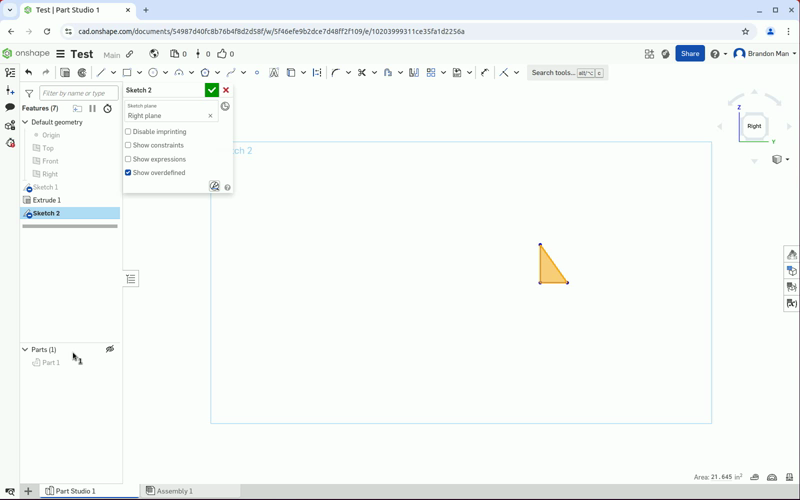
key(shift+y)
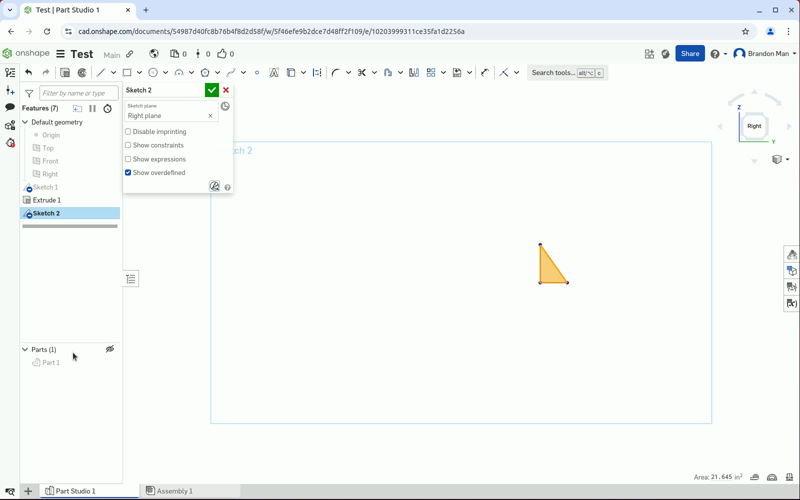
key(shift+e)
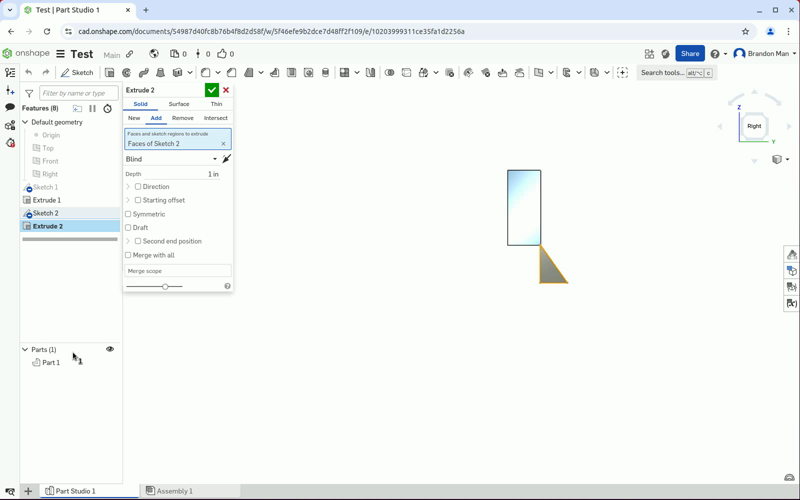
mouse_move(143, 106)
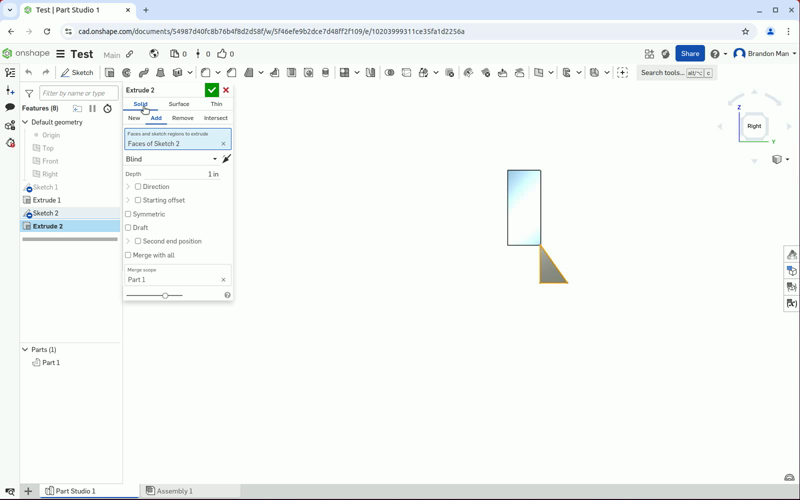
click(143, 106)
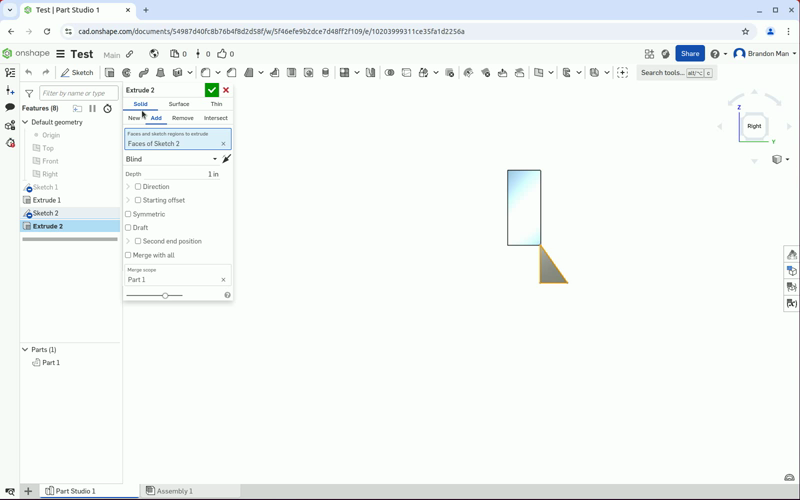
mouse_move(137, 120)
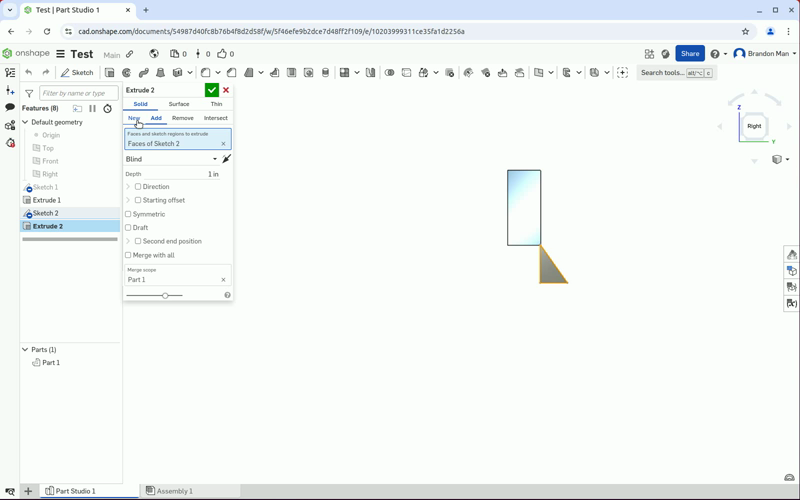
click(137, 120)
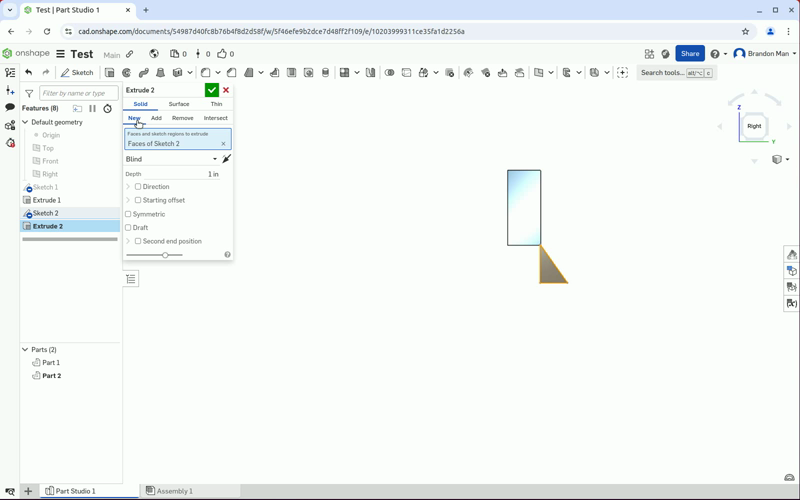
key(tab, 4)
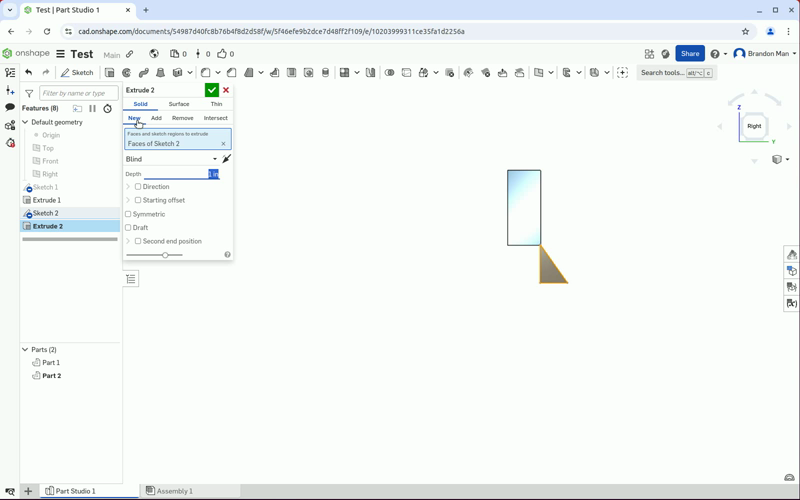
text(5.296)
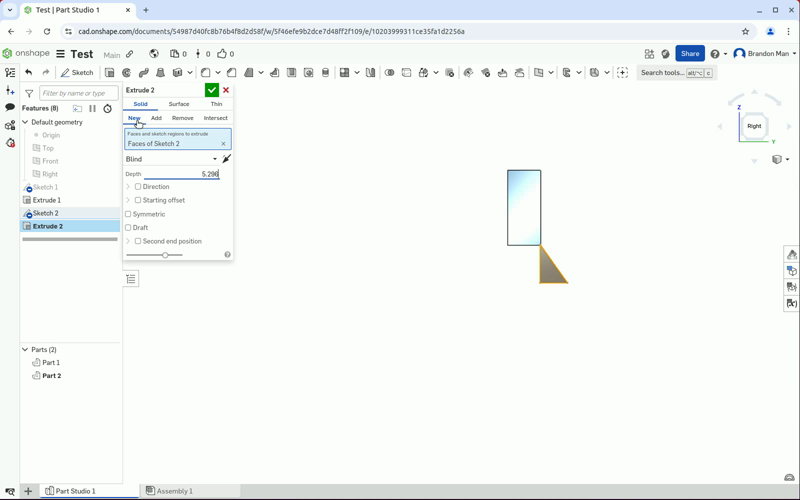
key(tab, 3)
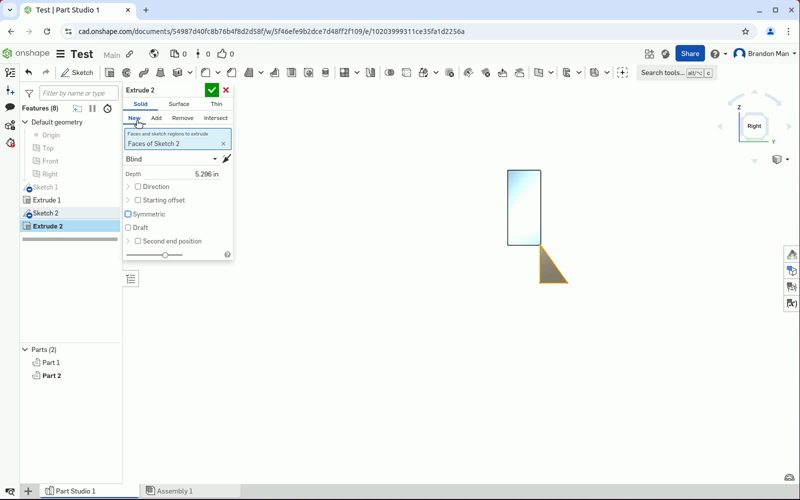
key(space)
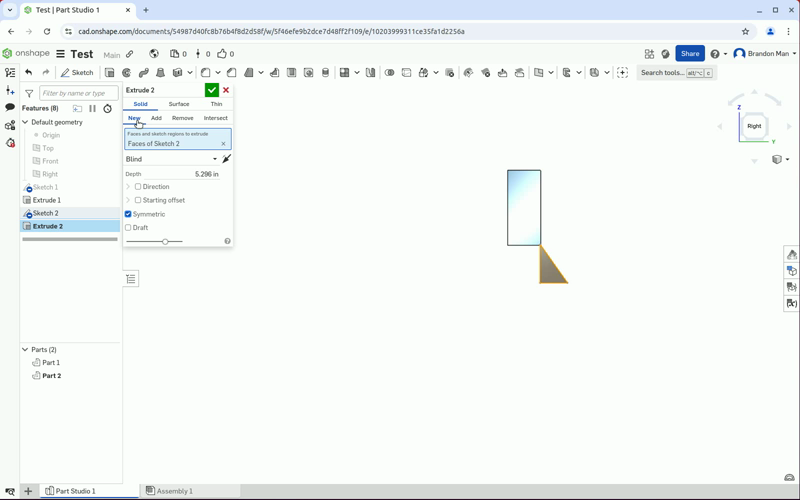
key(enter)
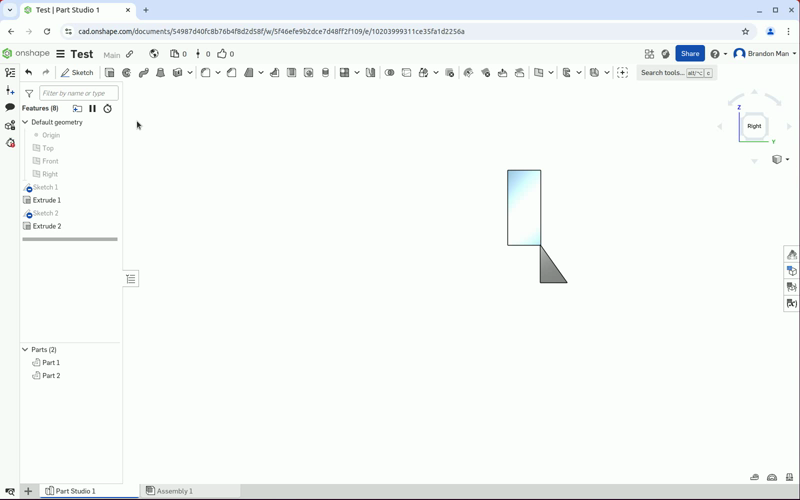
key(shift+h)
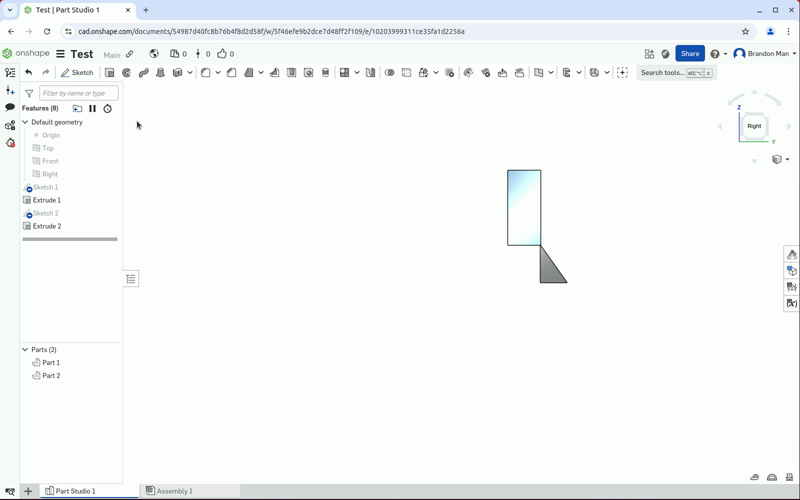
key(shift+h)
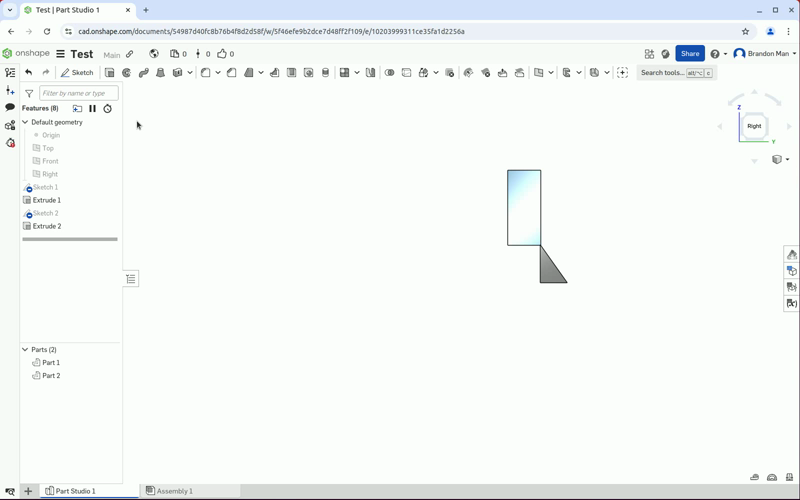
mouse_move(73, 189)
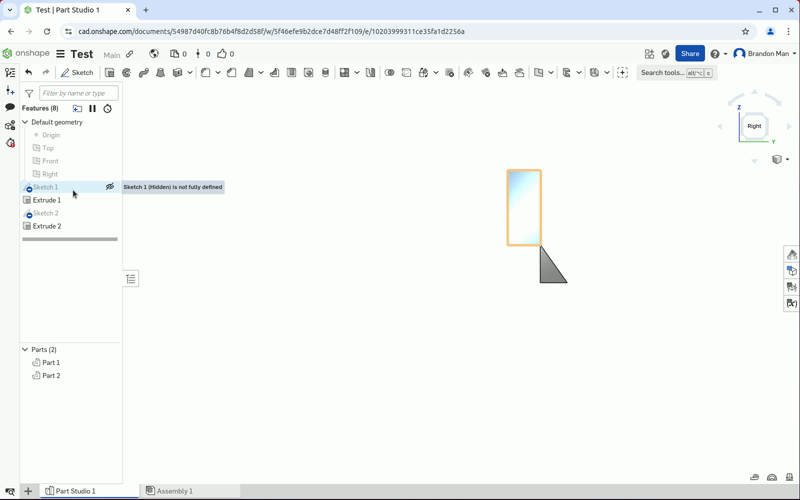
click(73, 189)
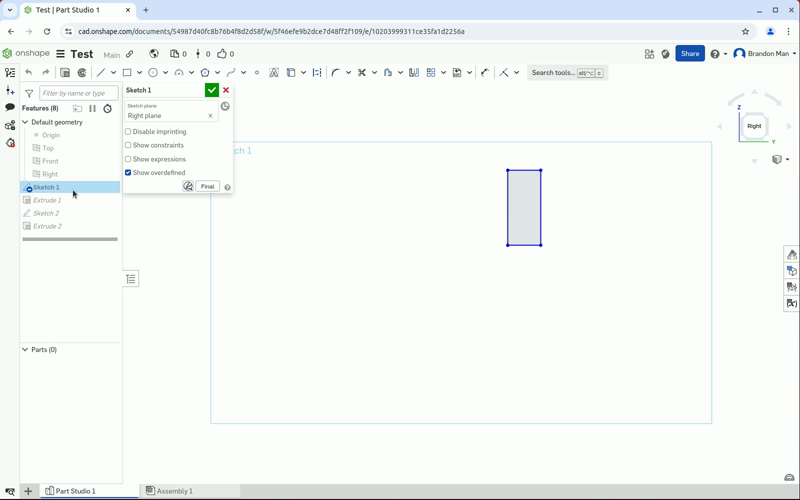
mouse_move(229, 92)
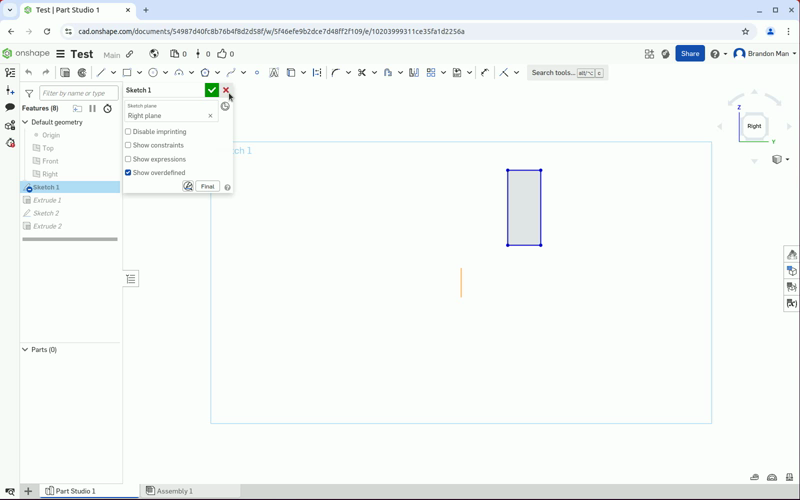
click(229, 92)
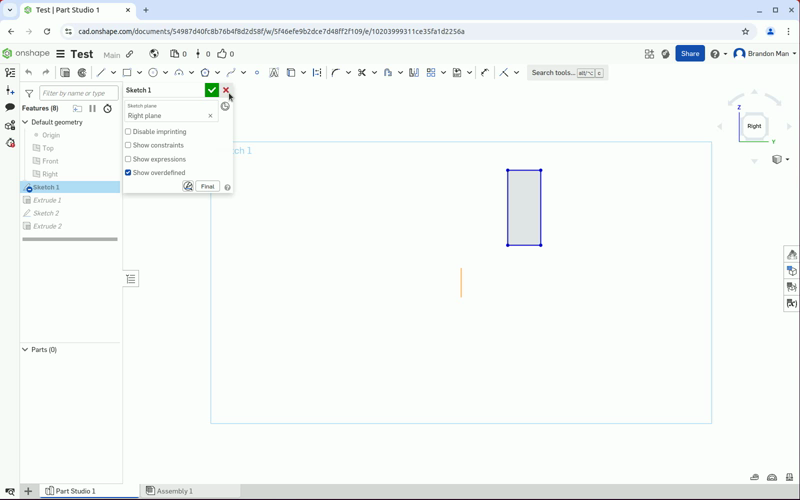
key(shift+s)
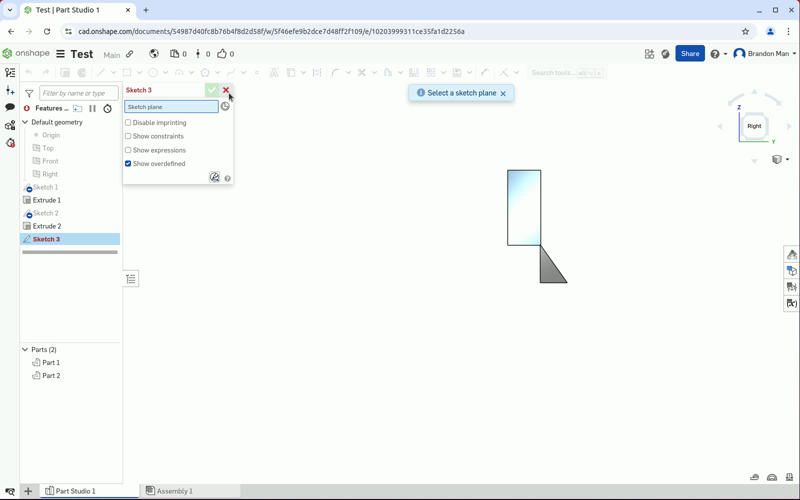
mouse_move(73, 176)
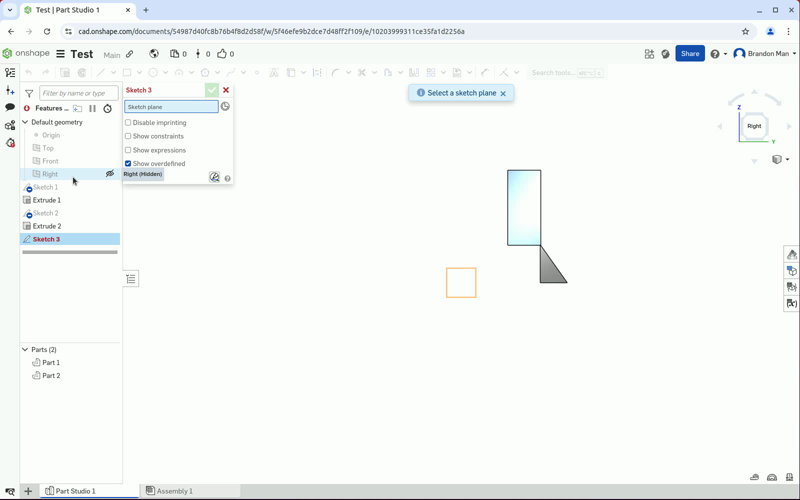
click(73, 176)
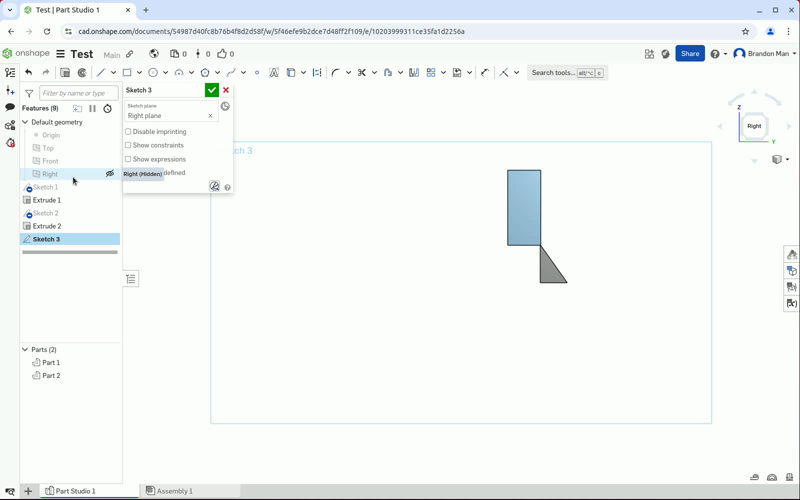
mouse_move(73, 352)
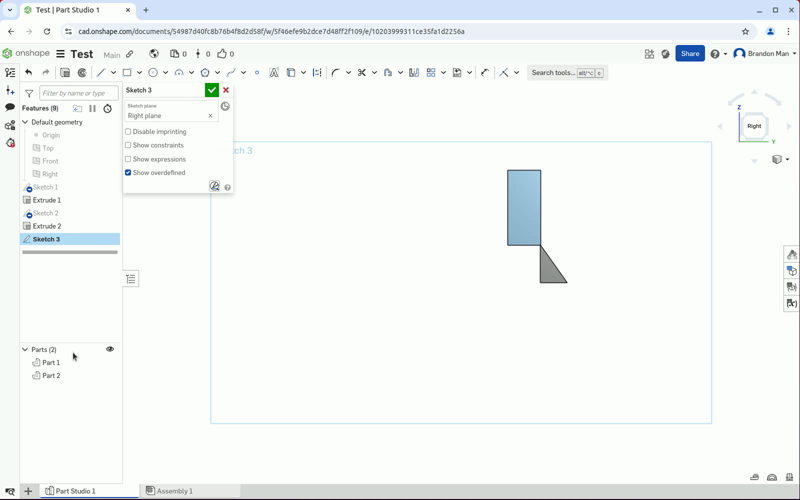
key(y)
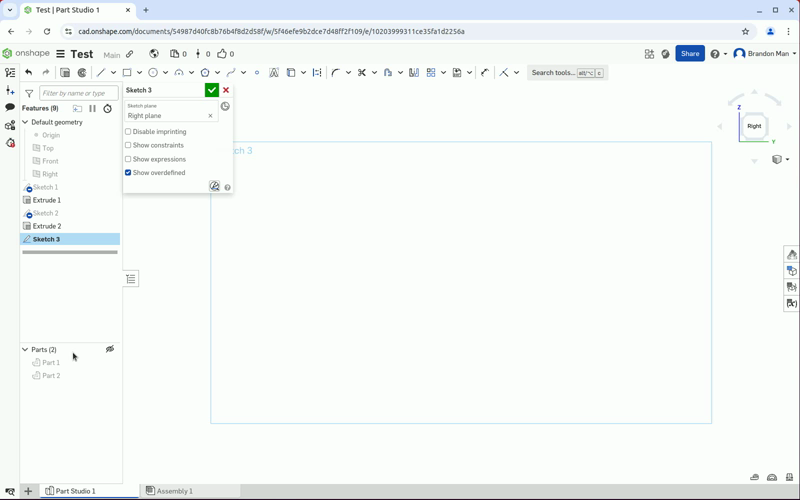
key(l)
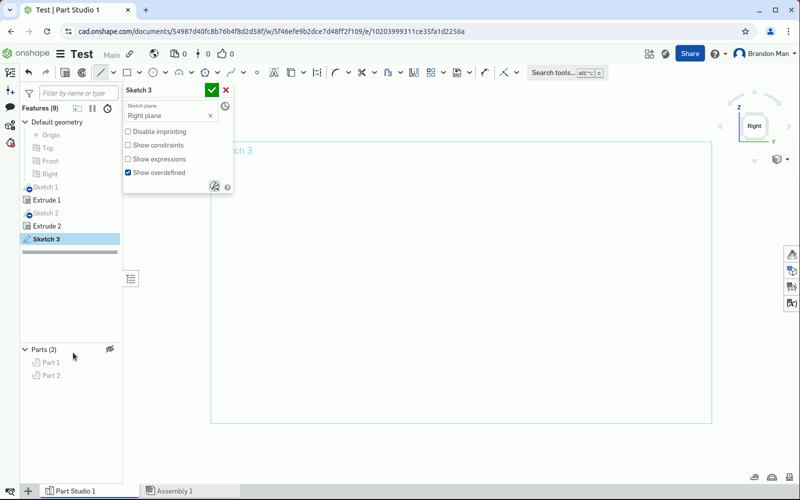
key_down(shift)
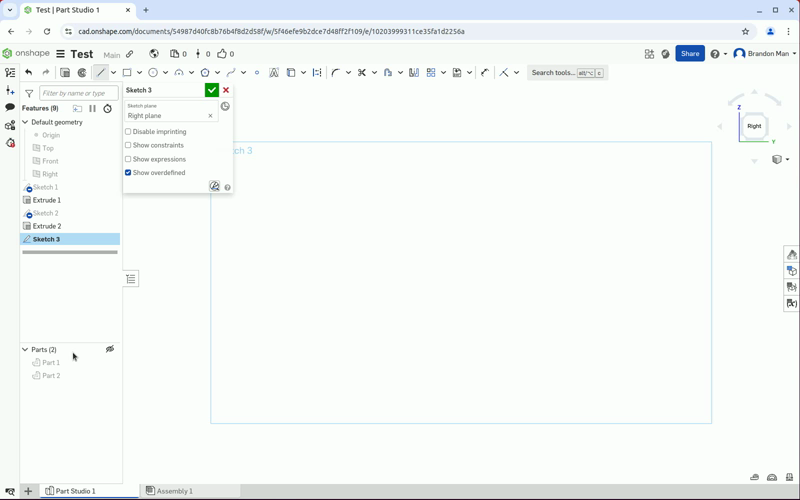
mouse_move(460, 282)
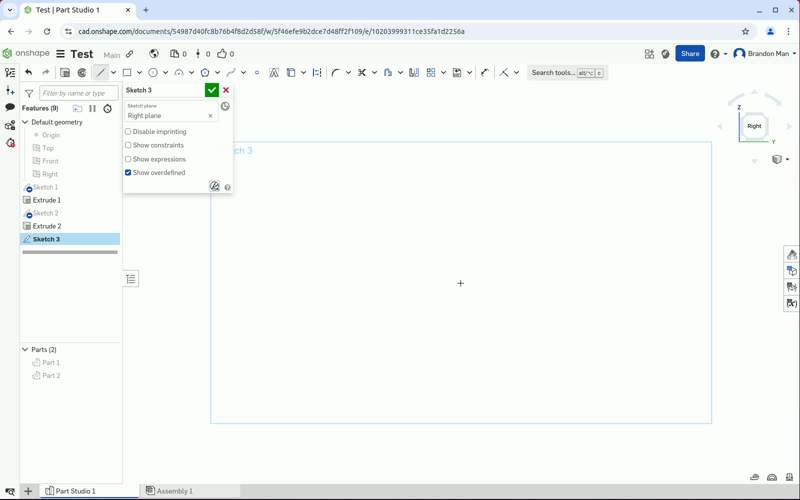
click(460, 282)
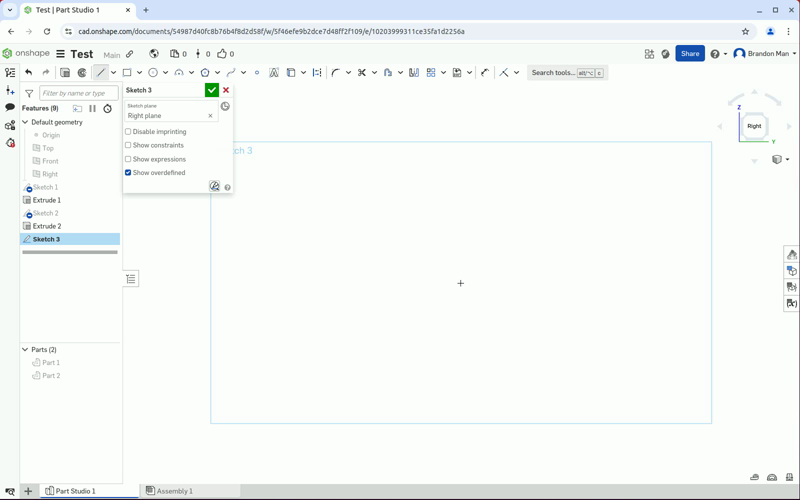
key_up(shift)
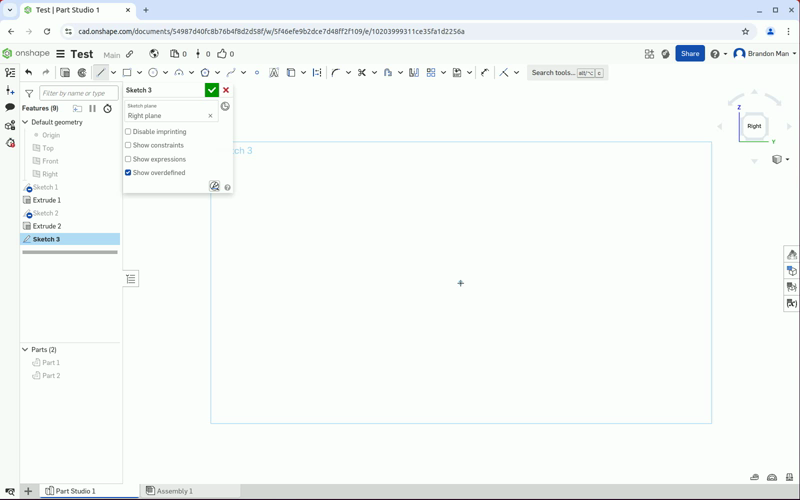
key_down(shift)
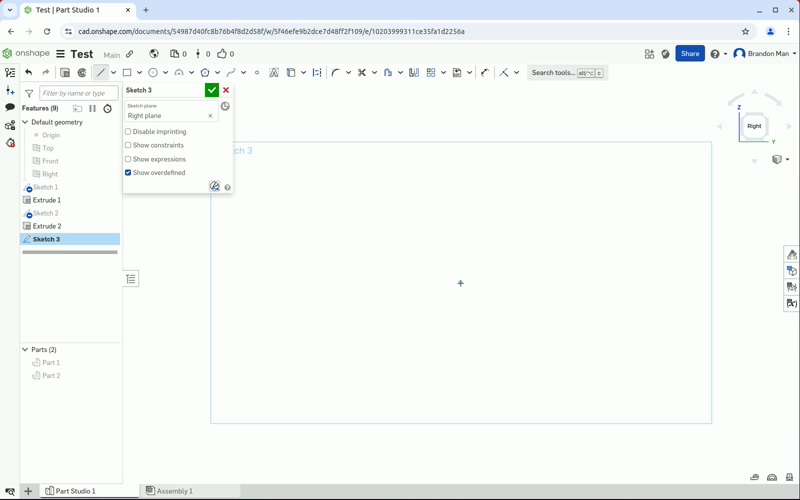
mouse_move(540, 282)
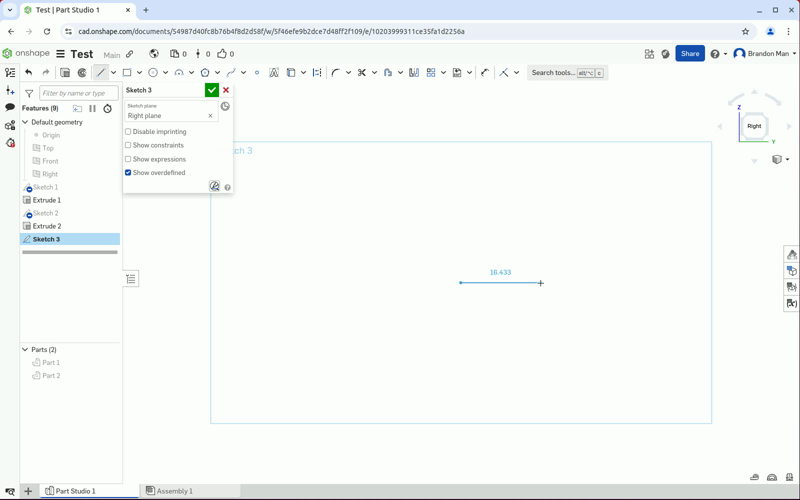
click(540, 282)
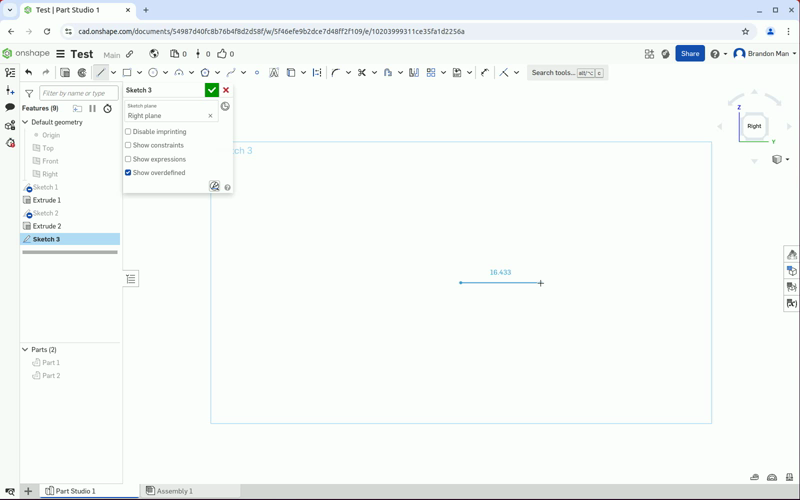
key_up(shift)
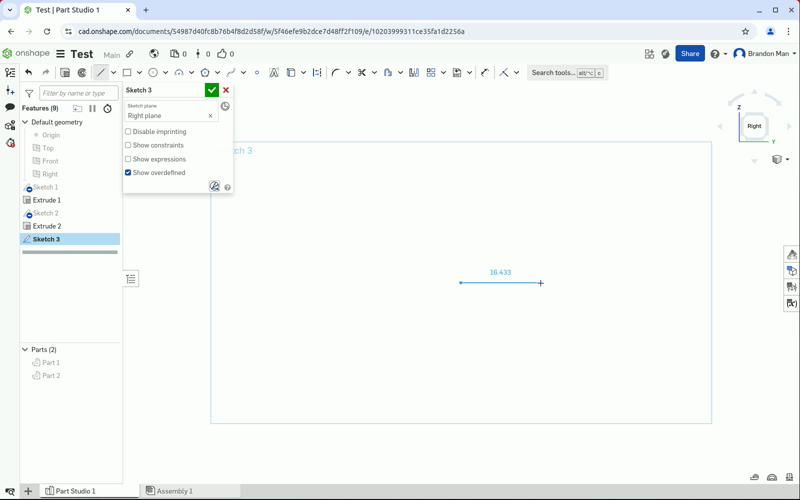
key_down(shift)
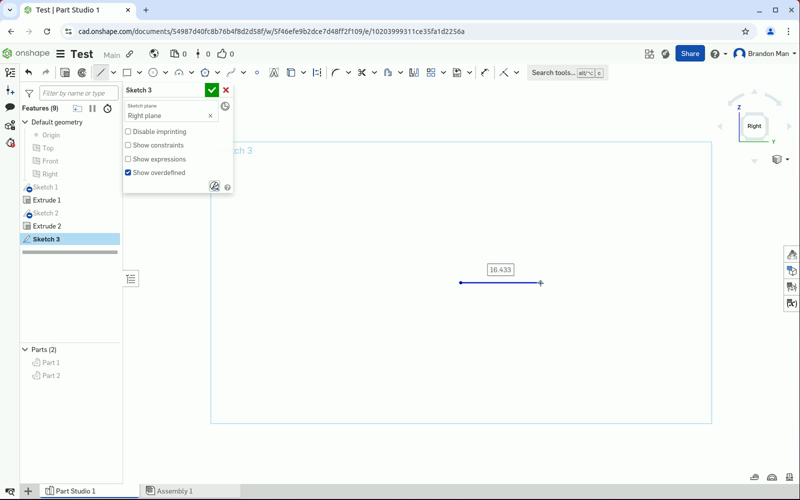
mouse_move(570, 282)
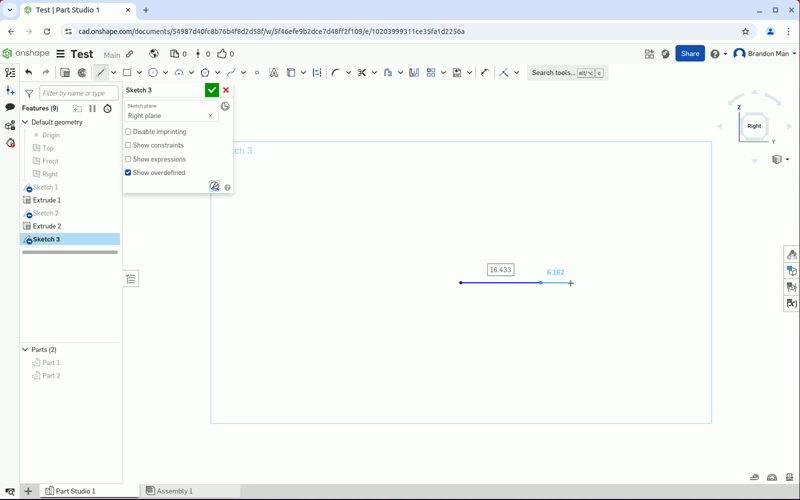
mouse_move(540, 245)
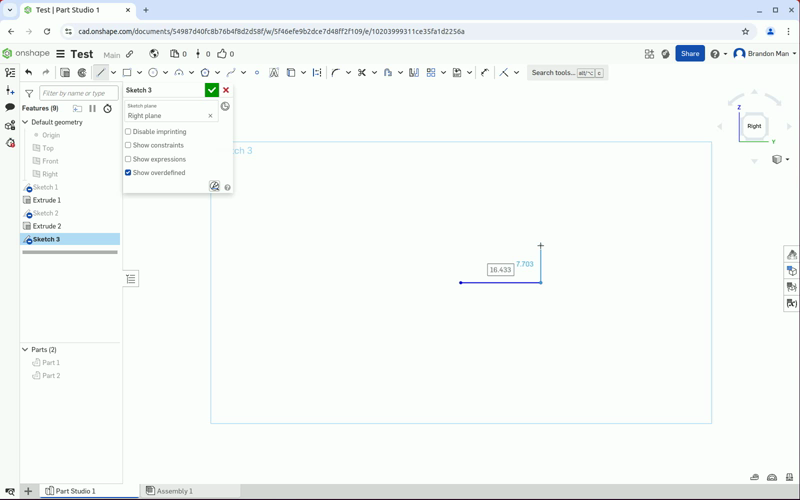
click(540, 245)
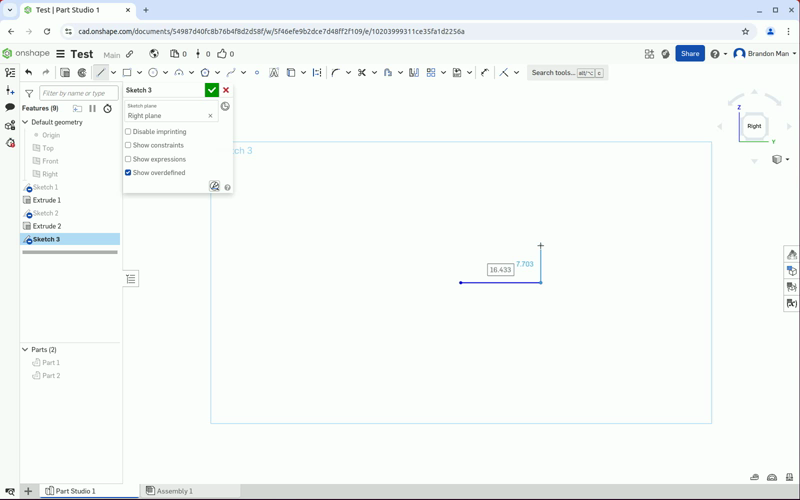
key_up(shift)
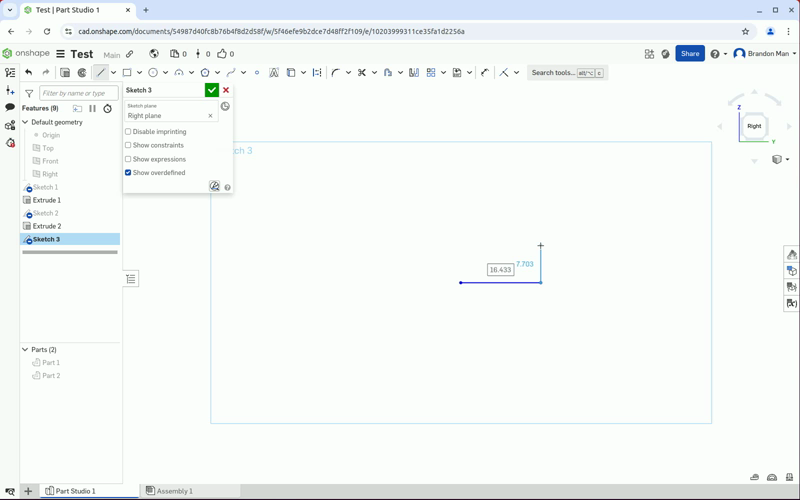
key_down(shift)
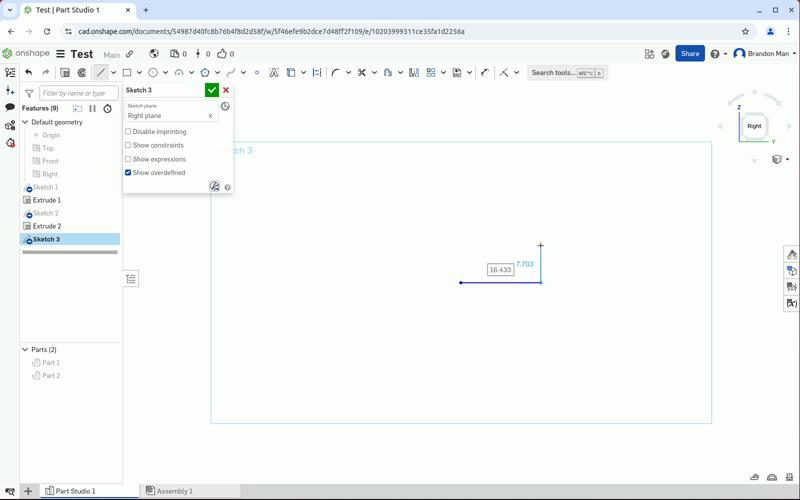
mouse_move(570, 245)
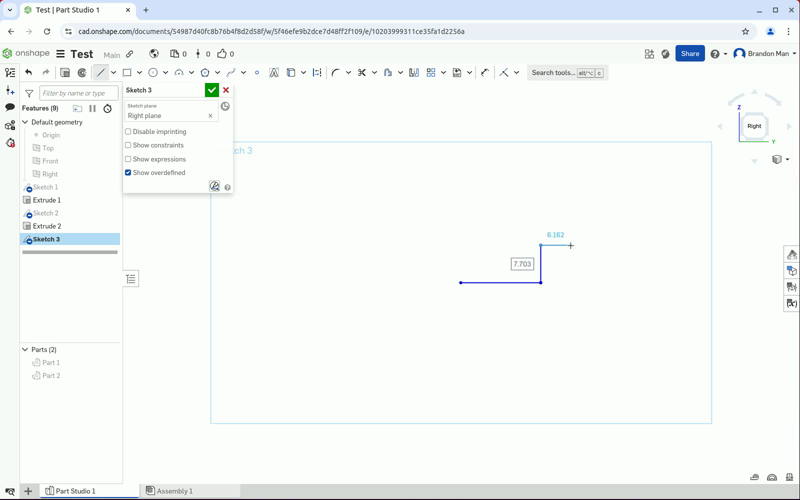
mouse_move(507, 245)
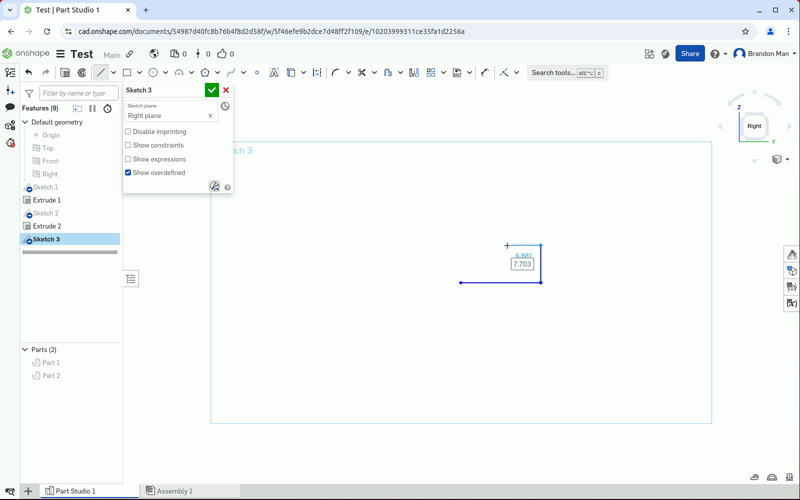
click(507, 245)
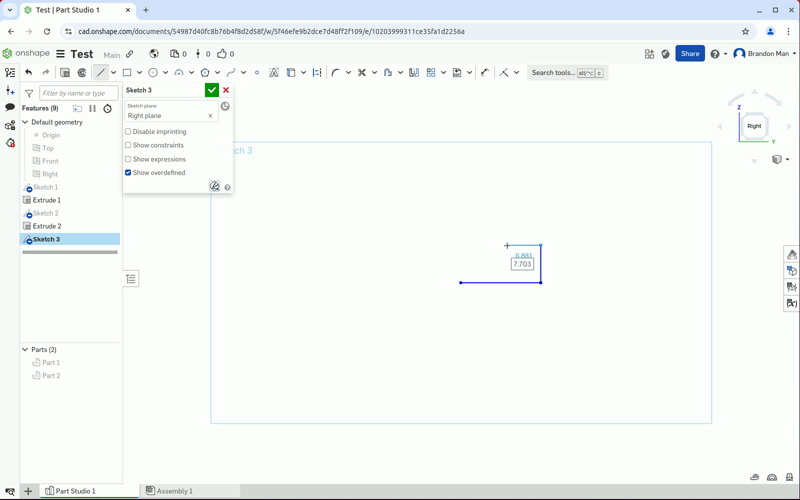
key_up(shift)
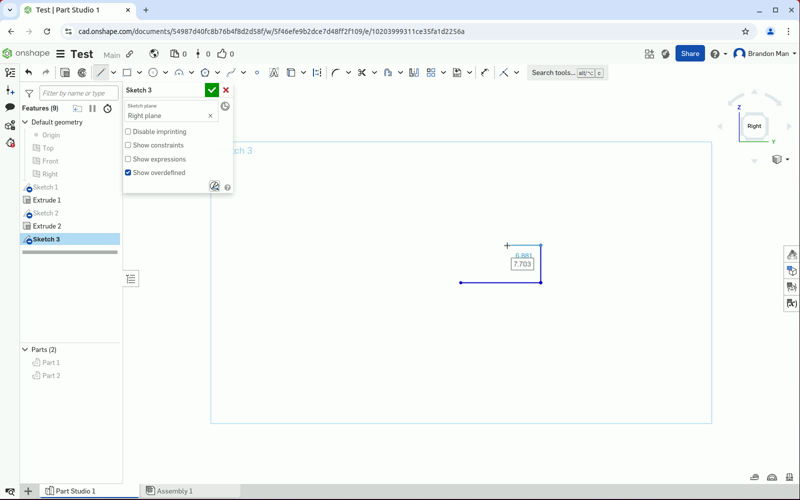
key_down(shift)
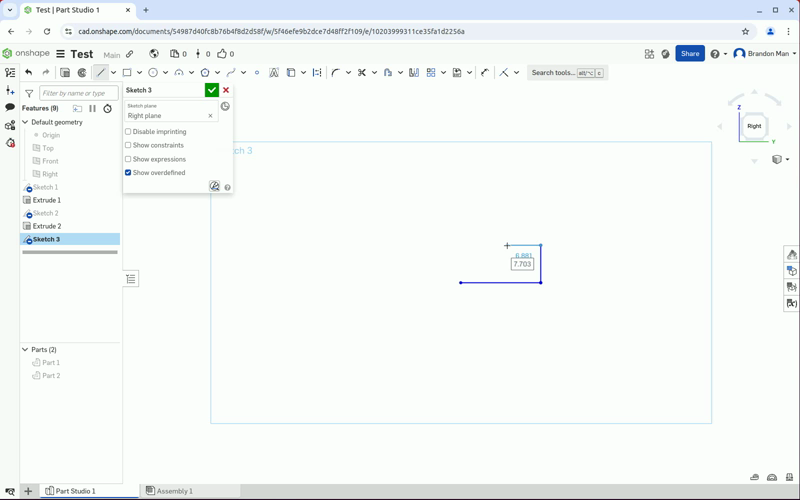
mouse_move(537, 245)
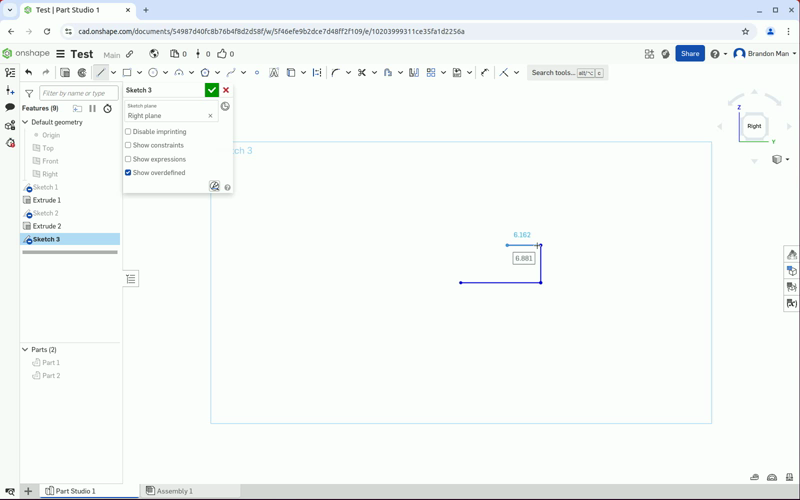
mouse_move(491, 245)
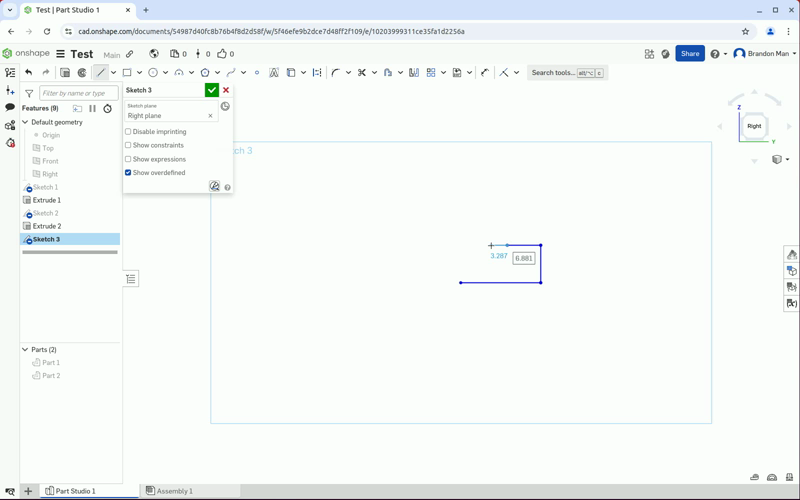
click(491, 245)
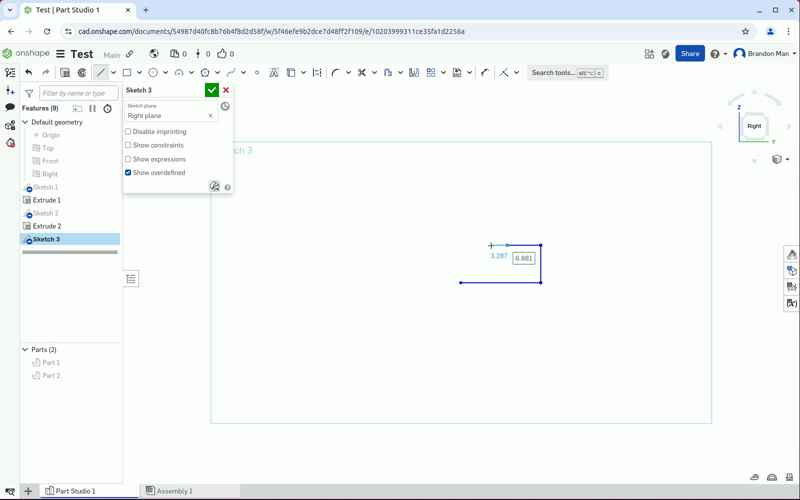
key_up(shift)
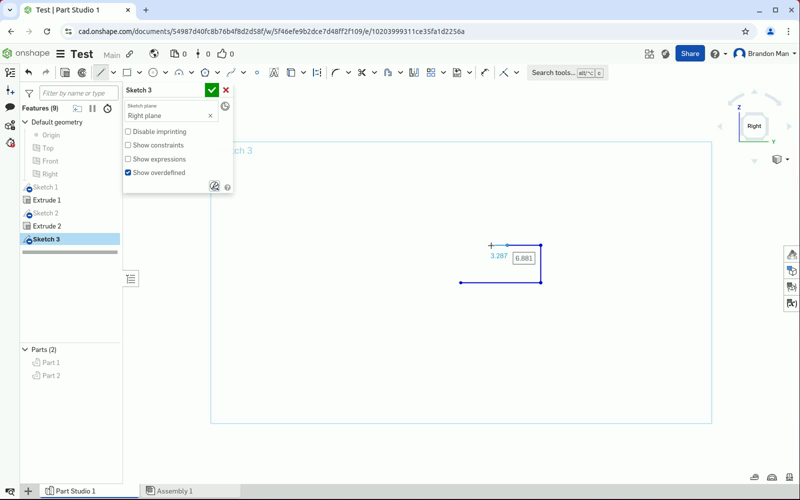
key_down(shift)
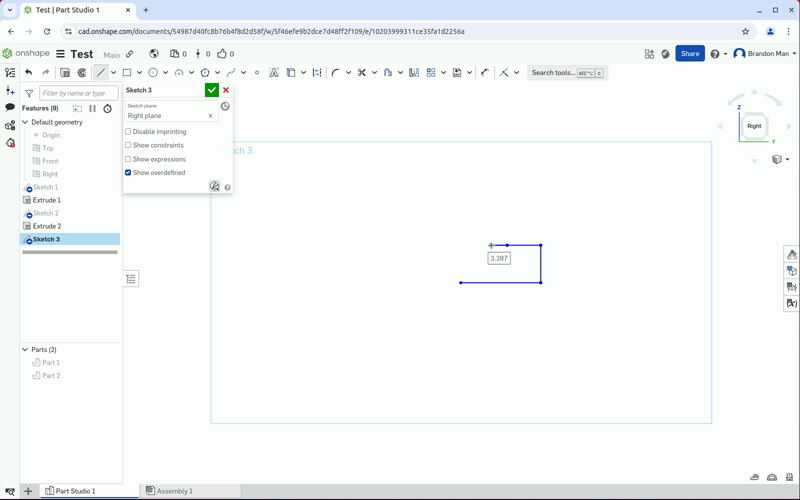
mouse_move(521, 245)
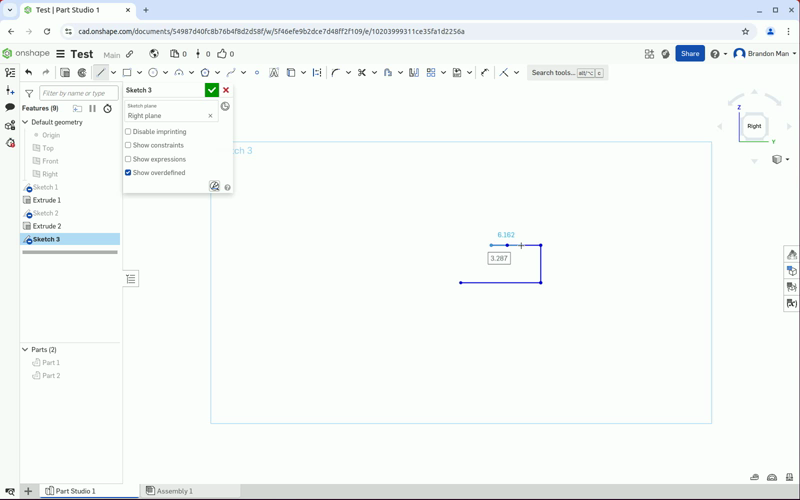
mouse_move(460, 266)
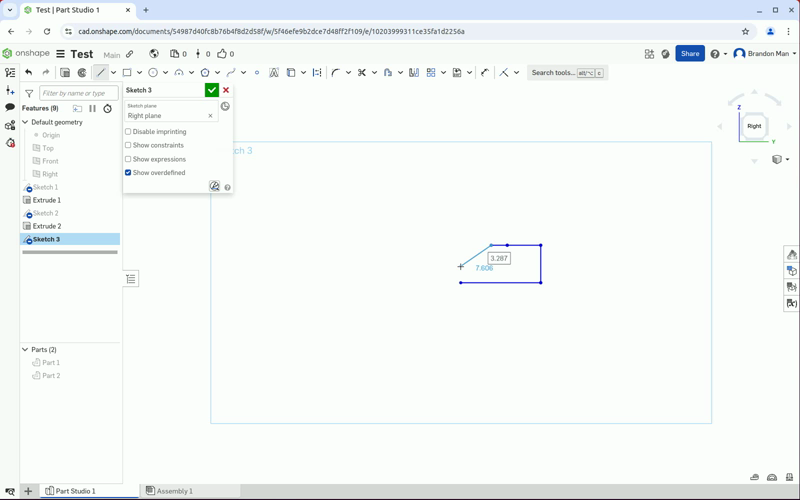
click(460, 266)
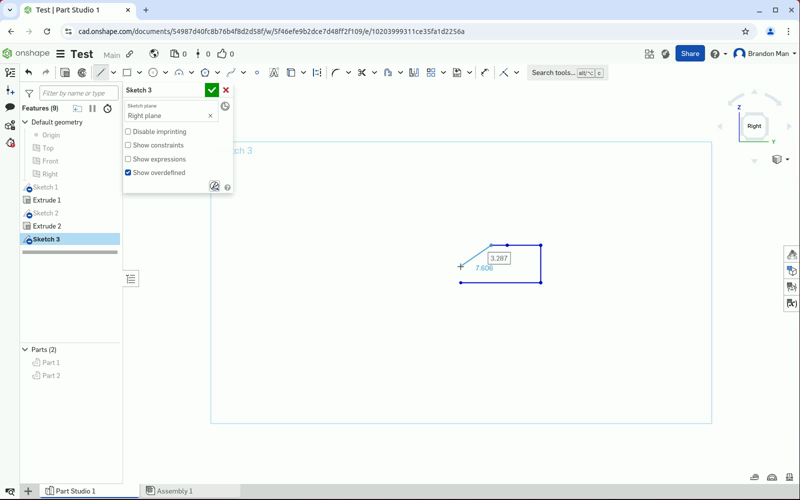
key_up(shift)
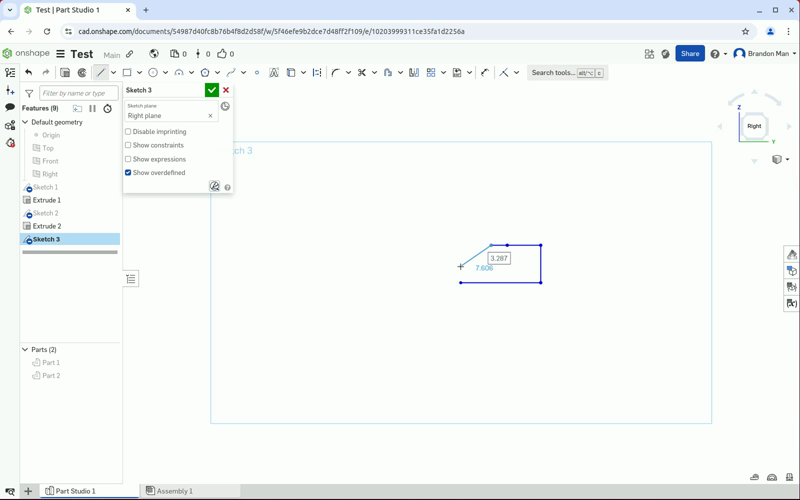
mouse_move(490, 266)
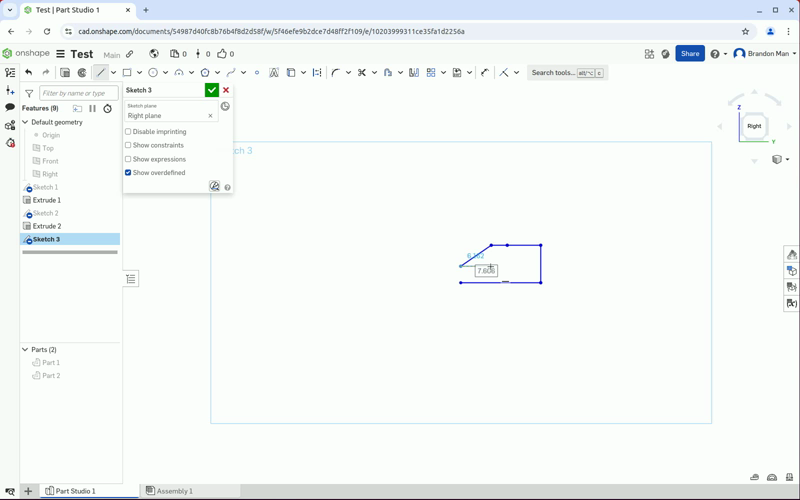
key_down(shift)
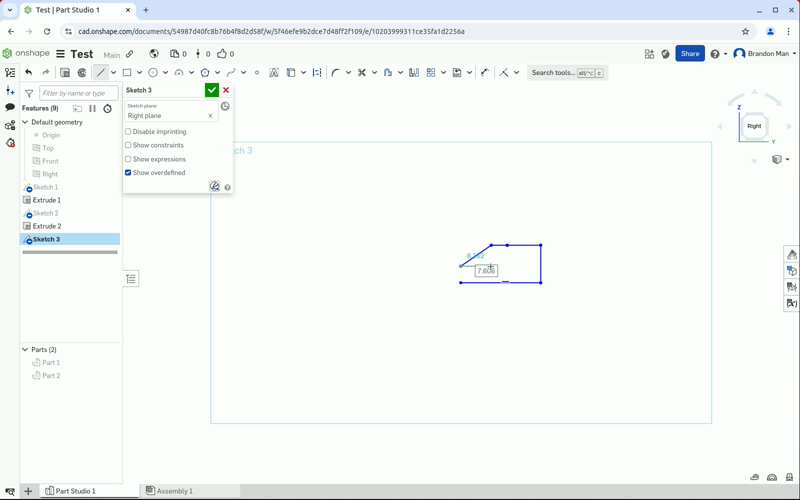
mouse_move(460, 282)
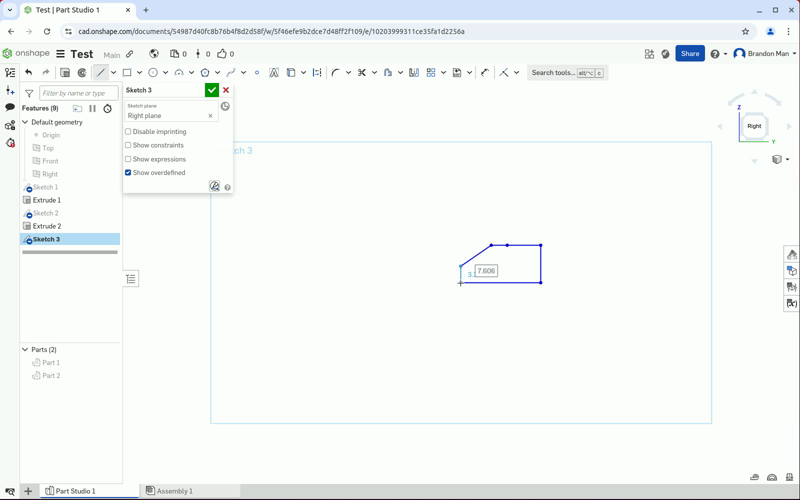
key_up(shift)
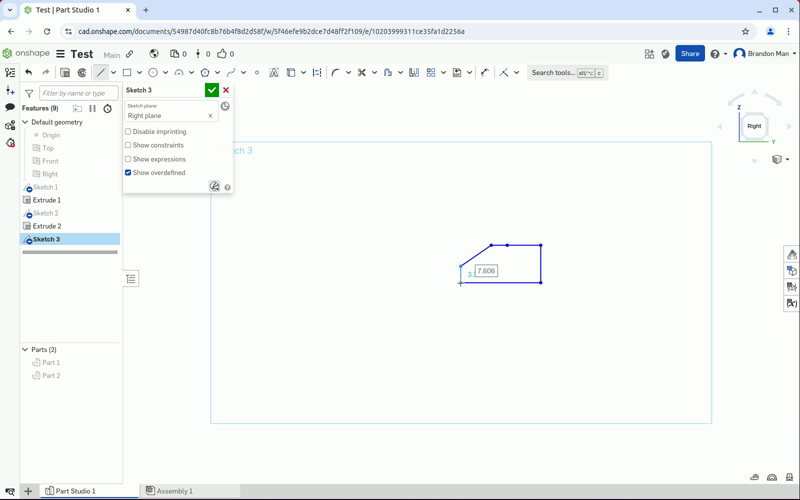
click(460, 282)
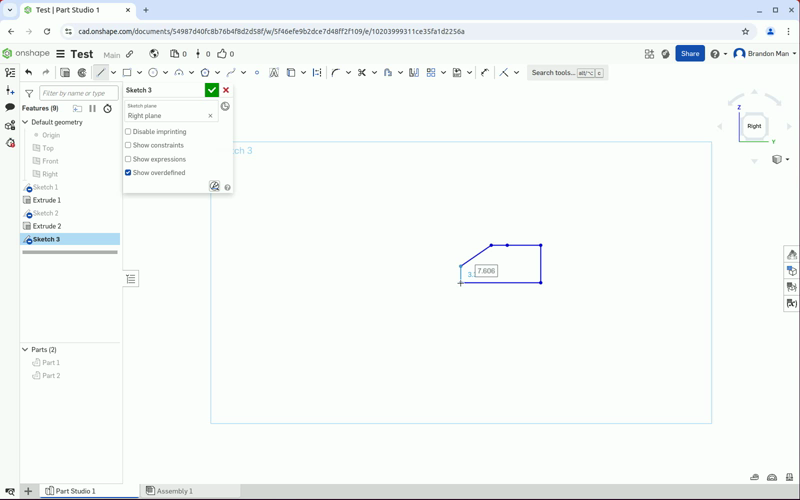
key(esc)
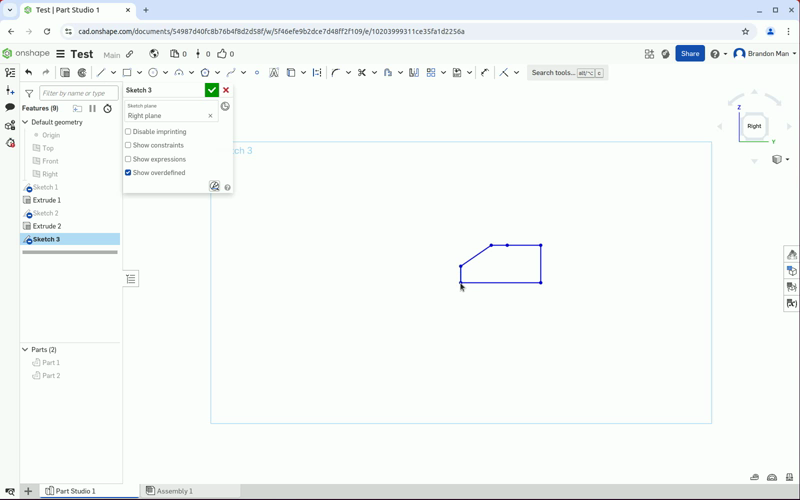
mouse_move(509, 260)
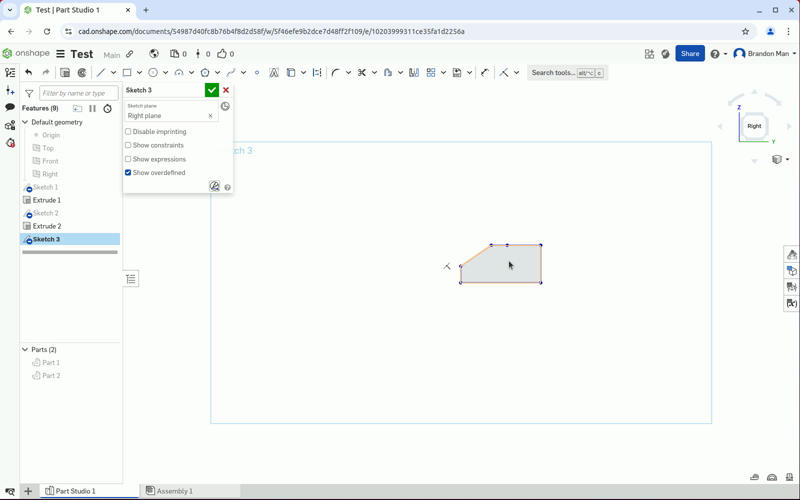
click(509, 260)
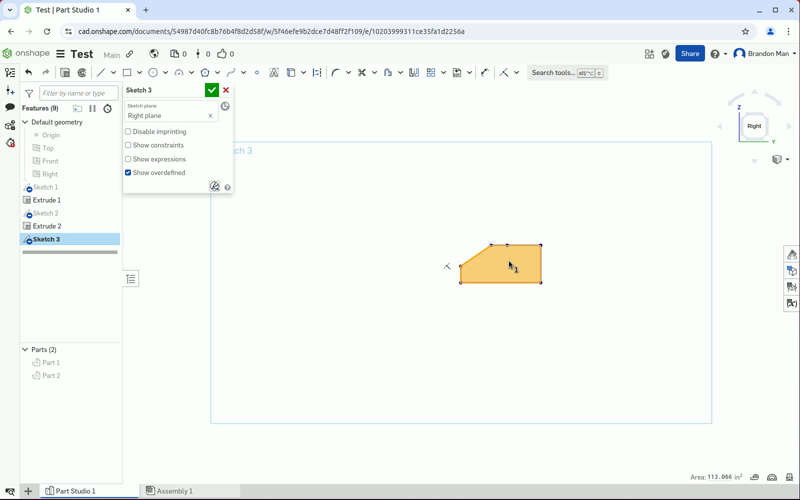
mouse_move(73, 352)
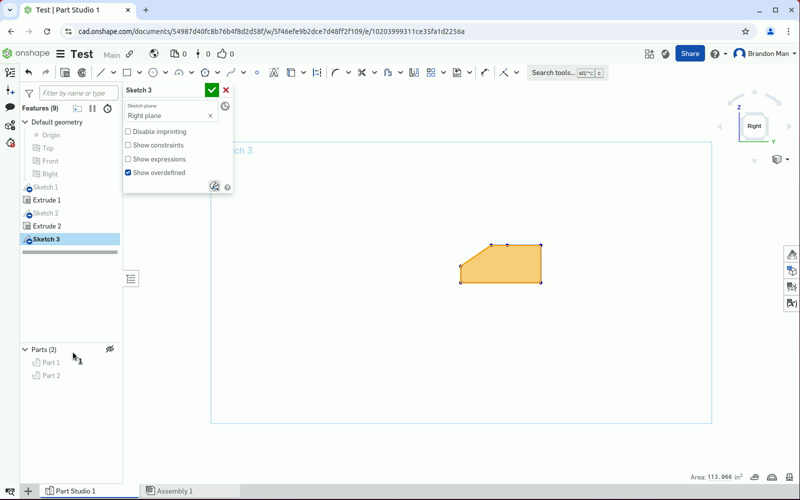
key(shift+y)
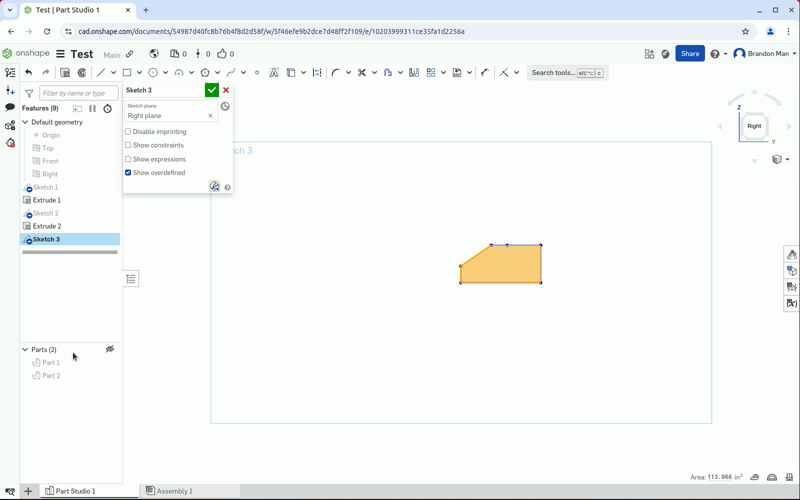
key(shift+e)
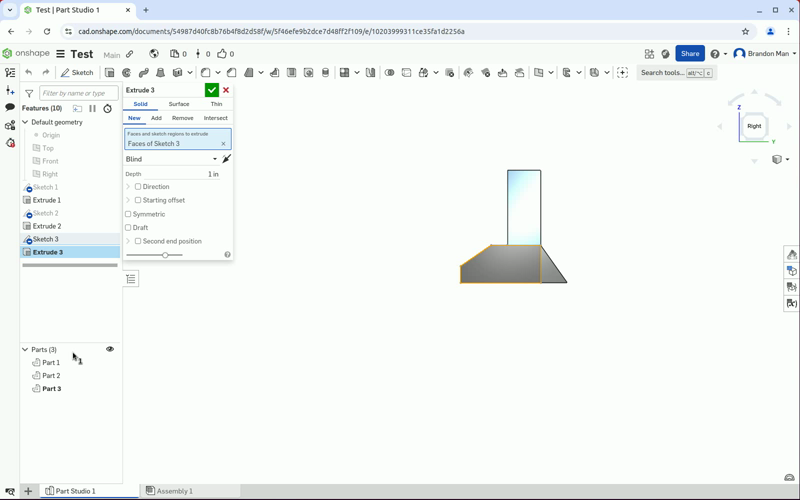
mouse_move(143, 106)
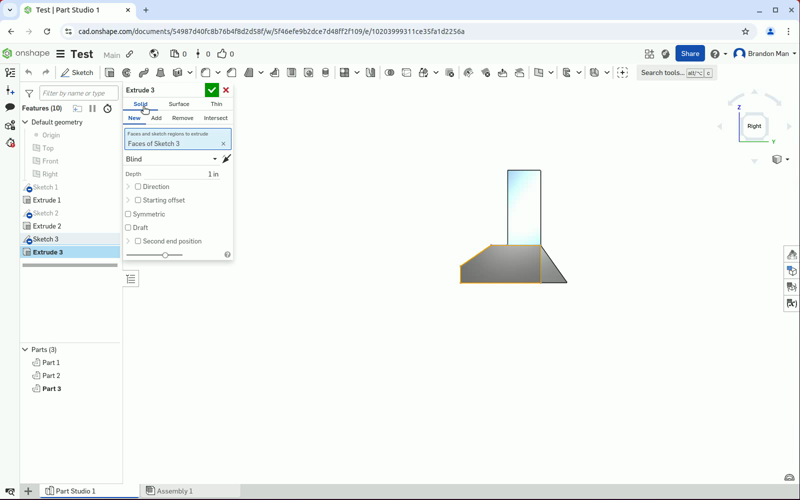
click(143, 106)
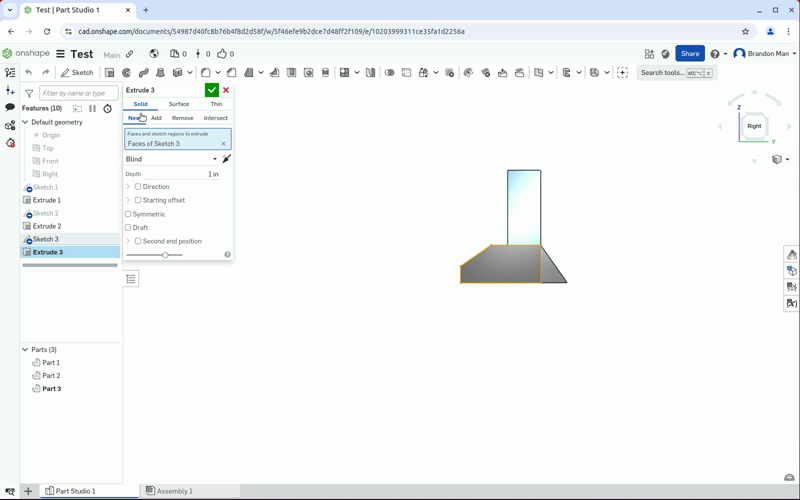
mouse_move(137, 120)
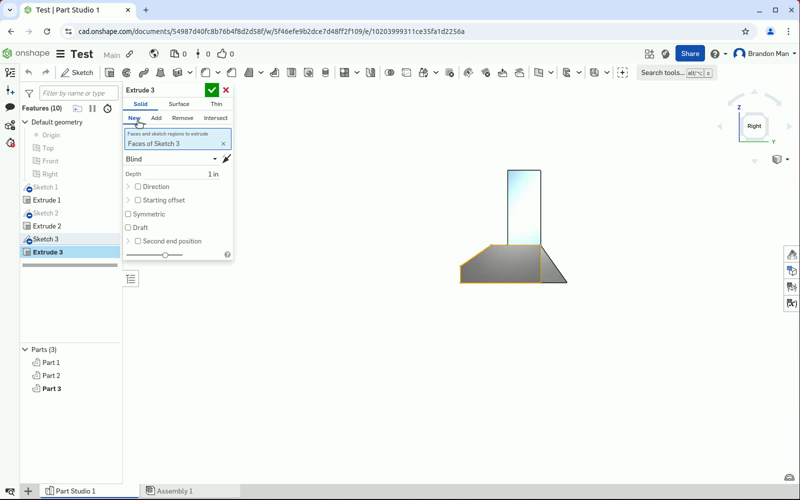
click(137, 120)
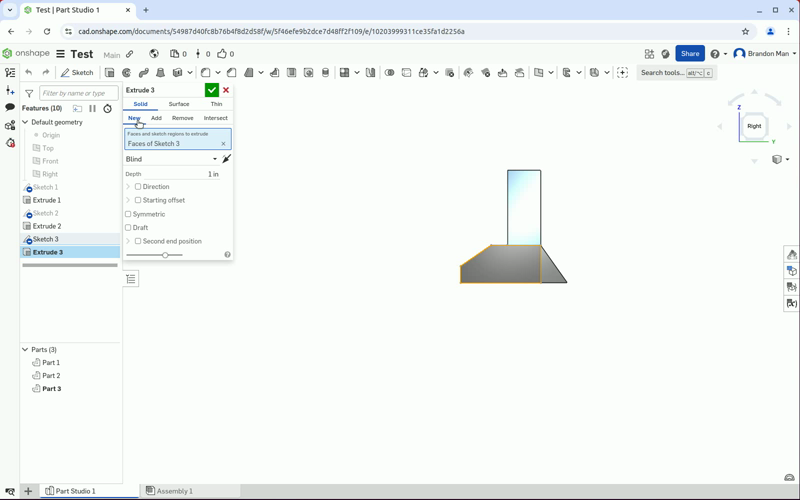
key(tab, 4)
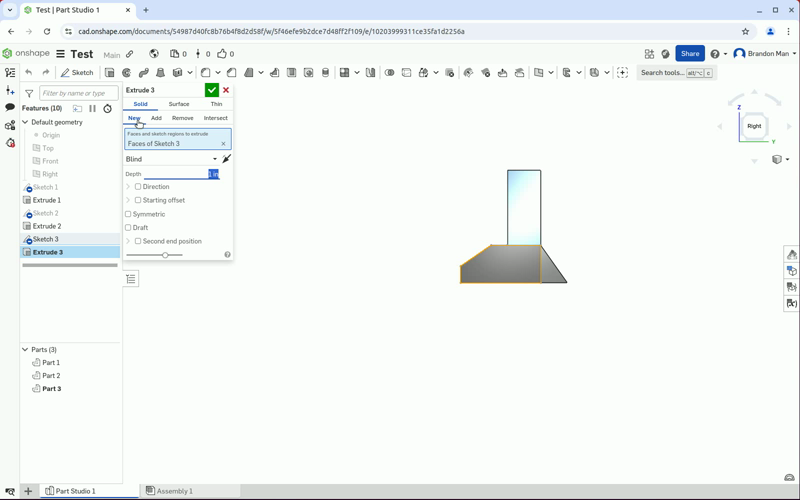
text(5.296)
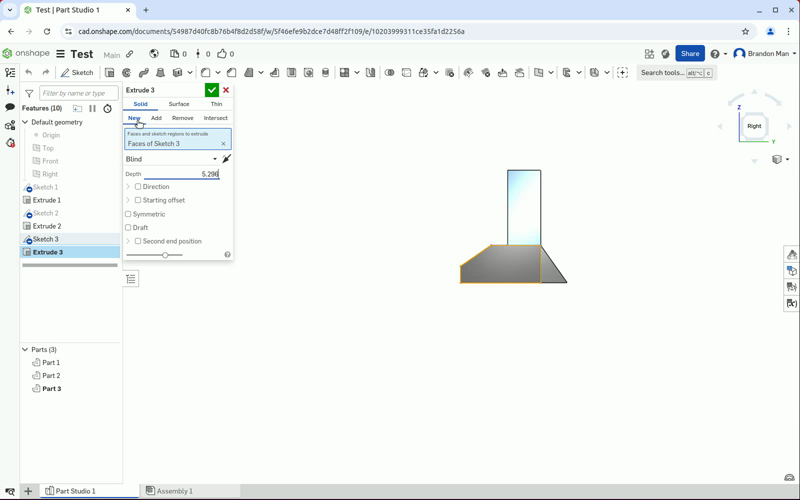
key(tab, 3)
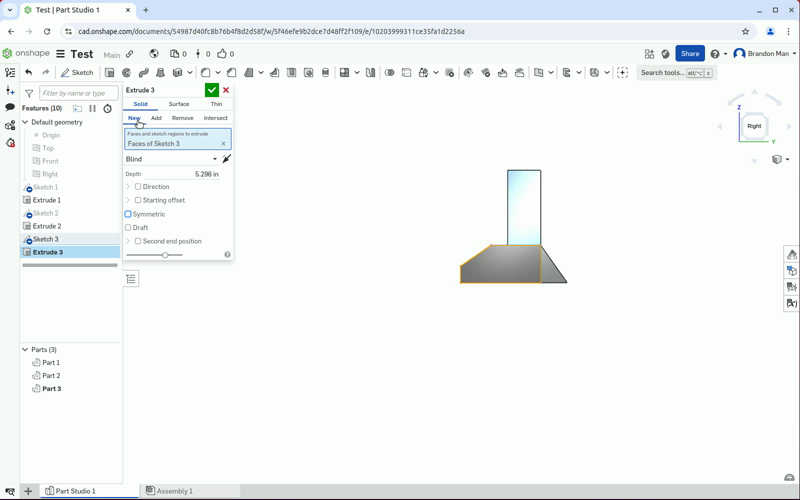
key(space)
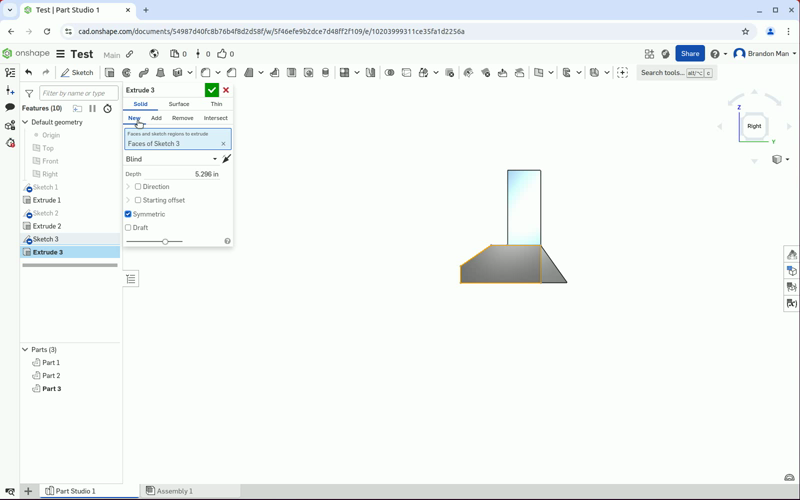
key(enter)
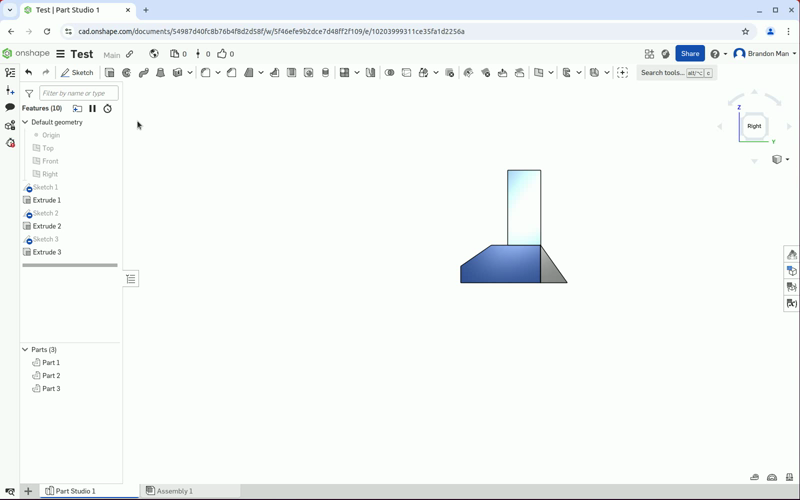
key(shift+h)
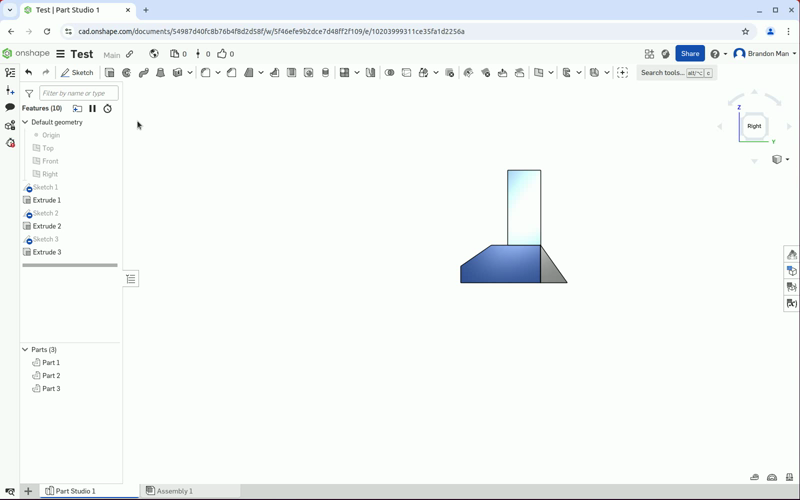
key(shift+h)
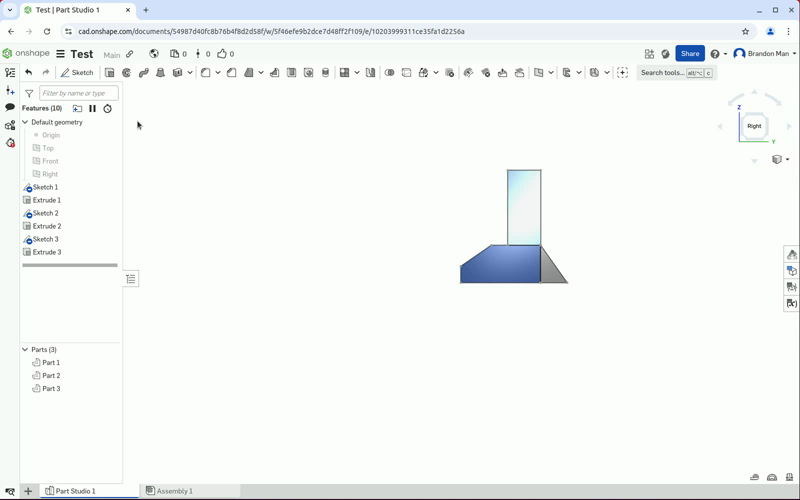
key(shift+7)
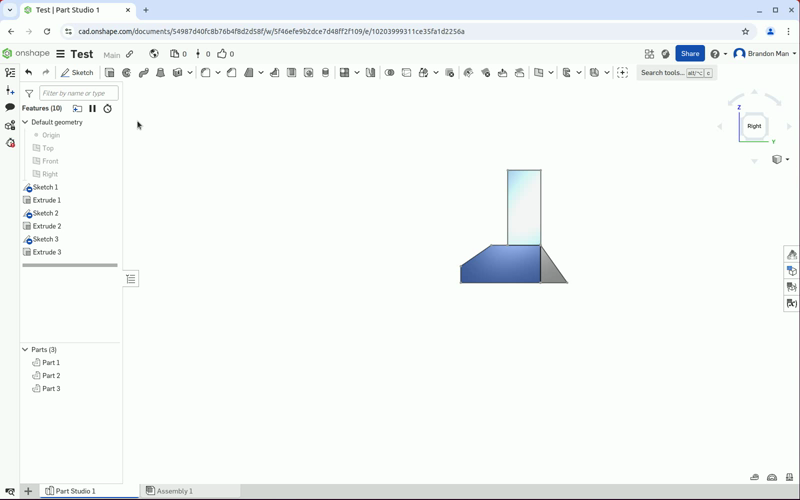
key(right, 2)
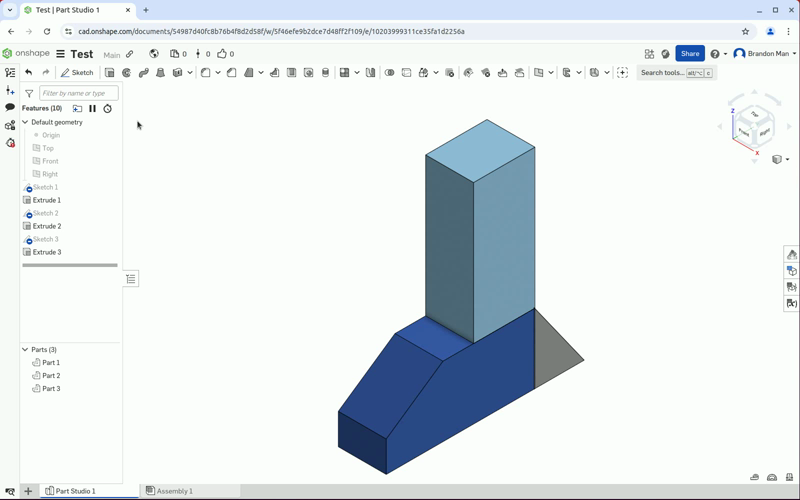
key(down, 2)
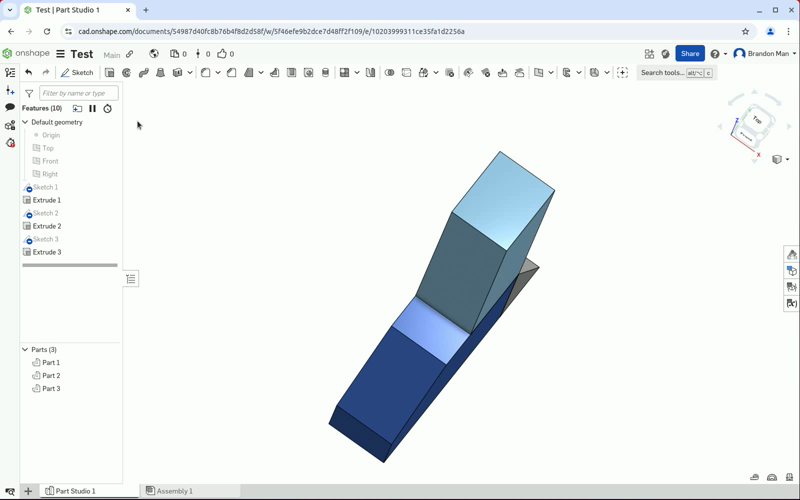
key(up, 2)
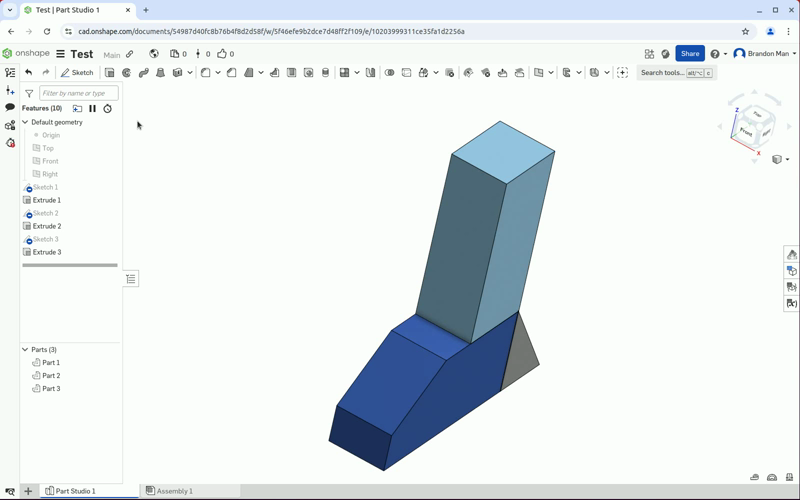
key(left, 2)
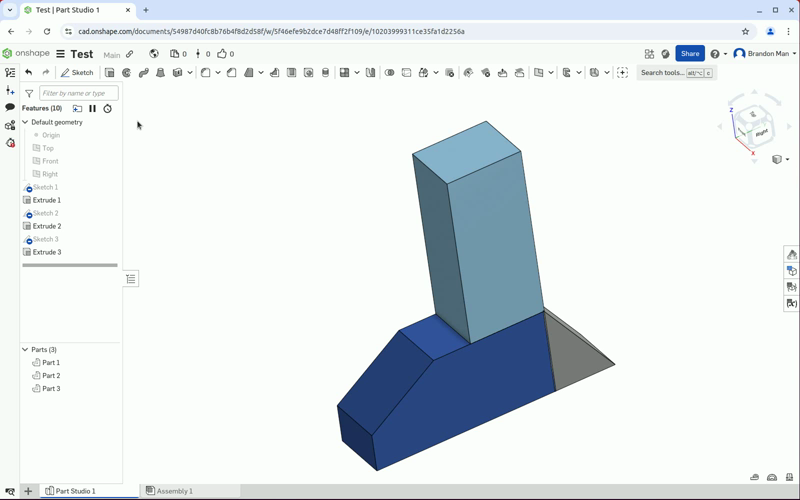
mouse_move(73, 189)
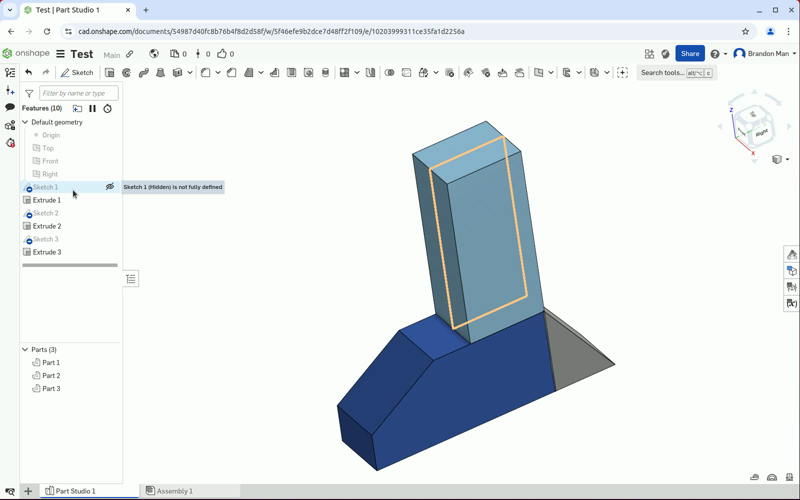
click(73, 189)